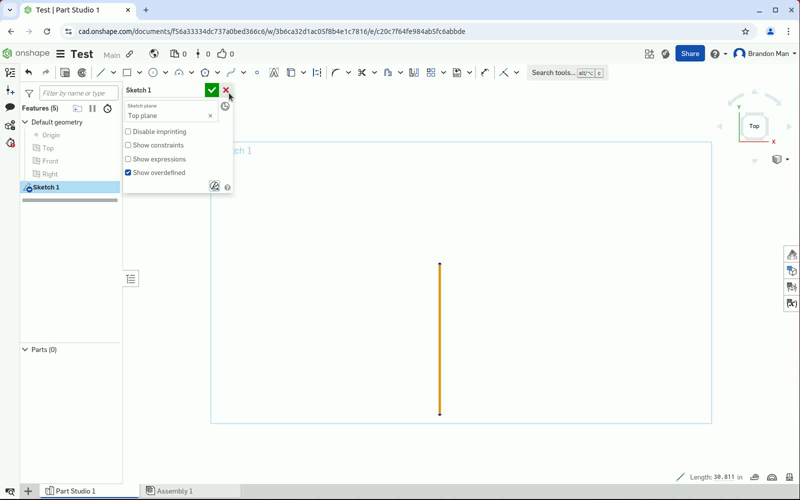
key(shift+h)
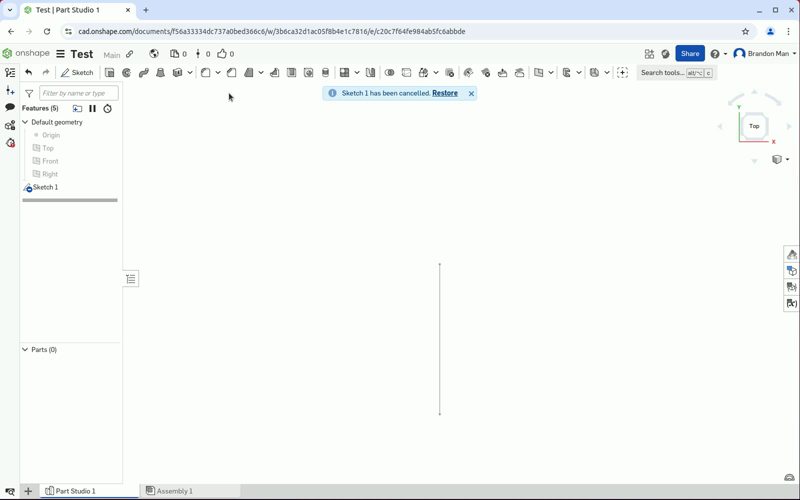
mouse_move(73, 352)
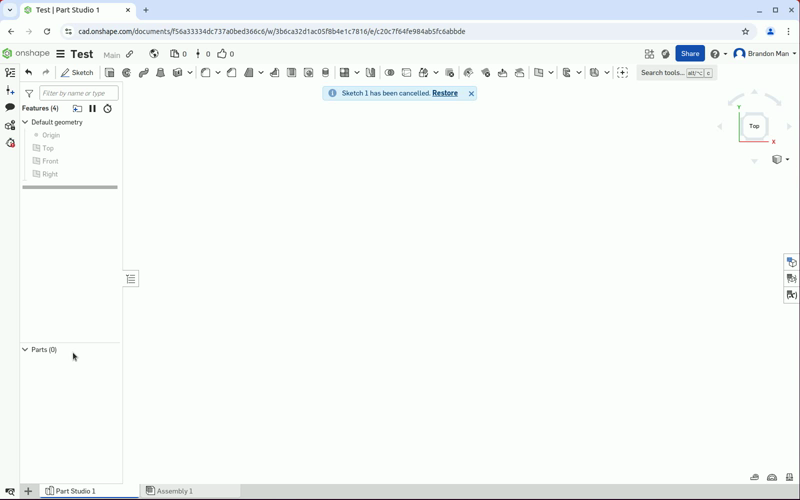
key(y)
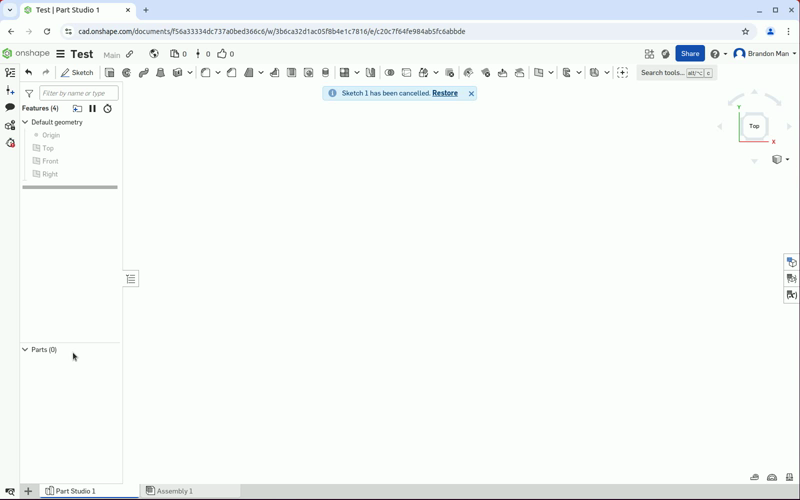
key(shift+p)
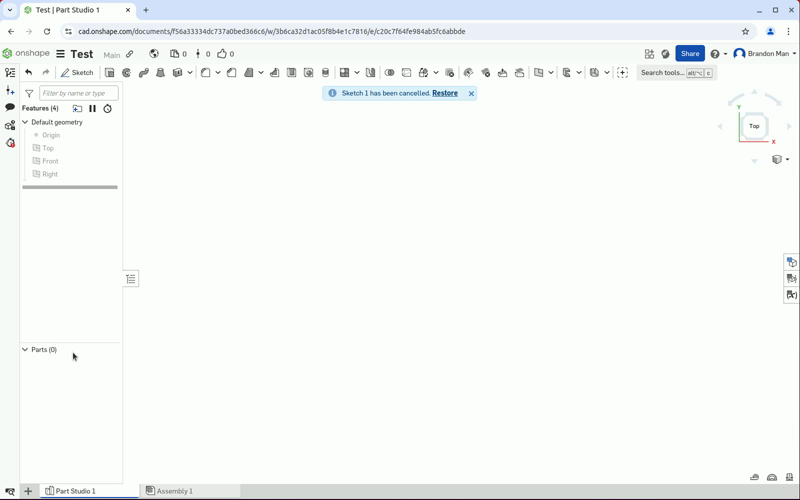
key(space)
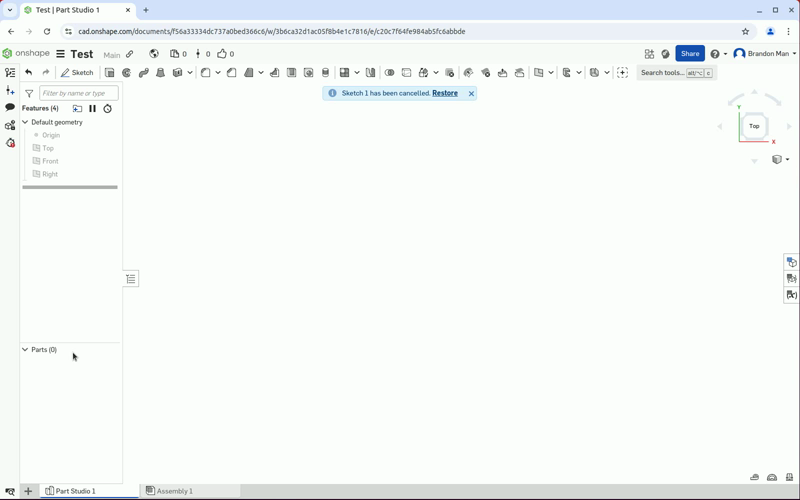
key_down(shift)
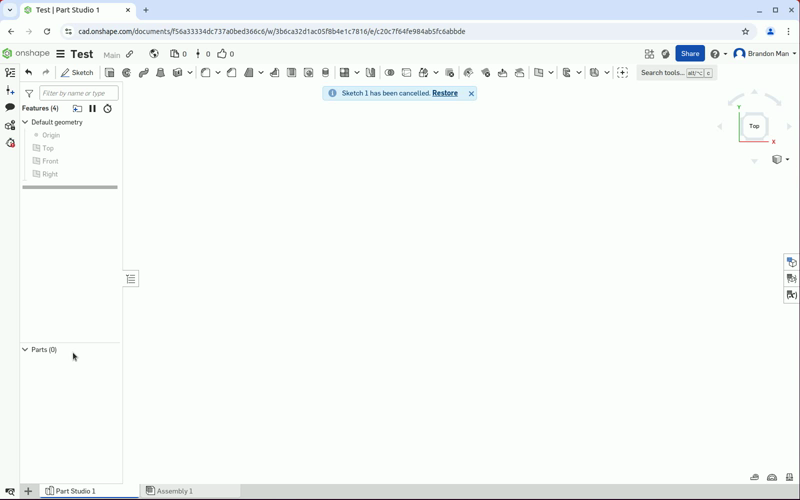
key(up)
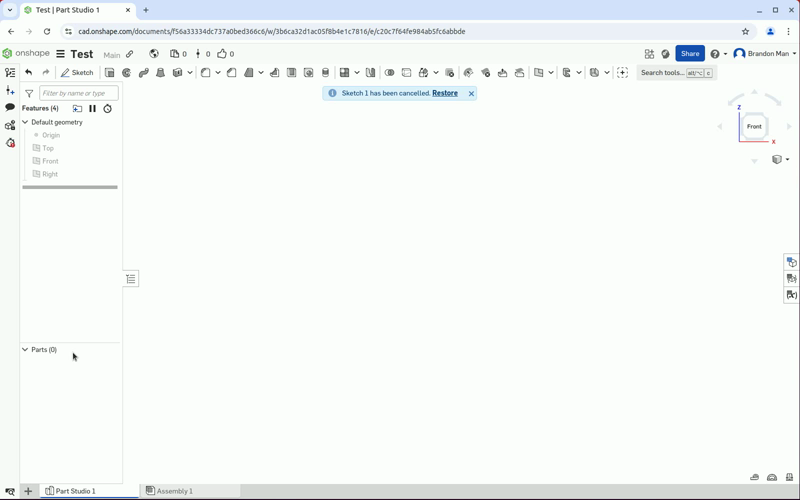
key_up(shift)
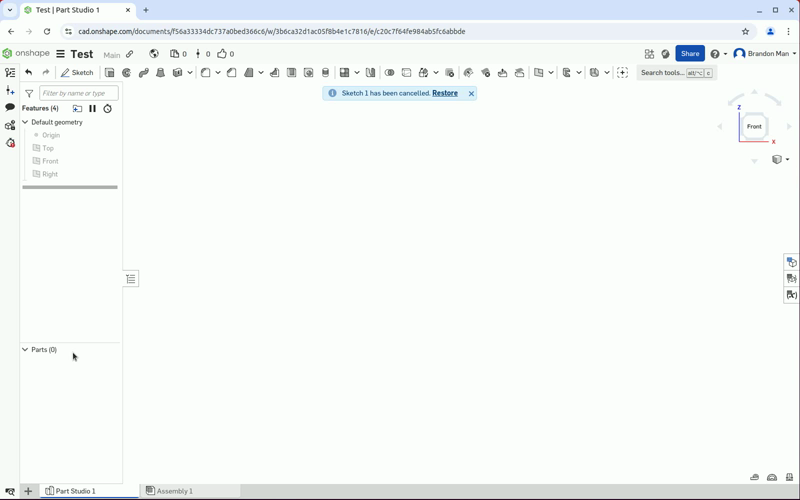
mouse_move(73, 352)
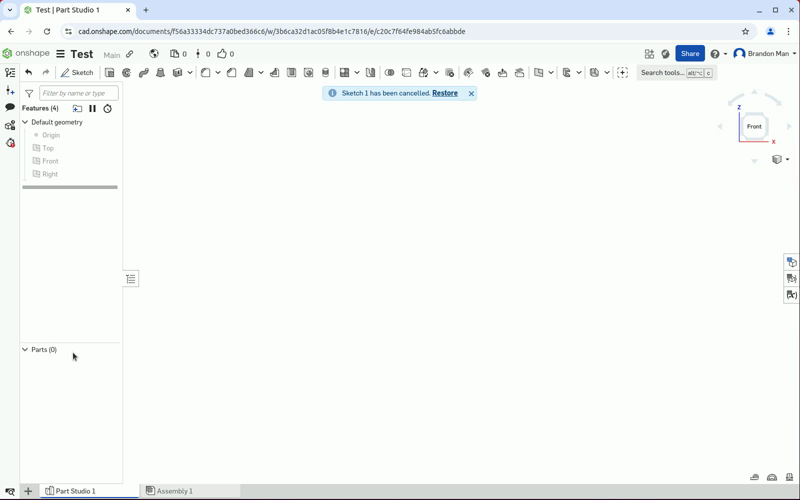
key(shift+y)
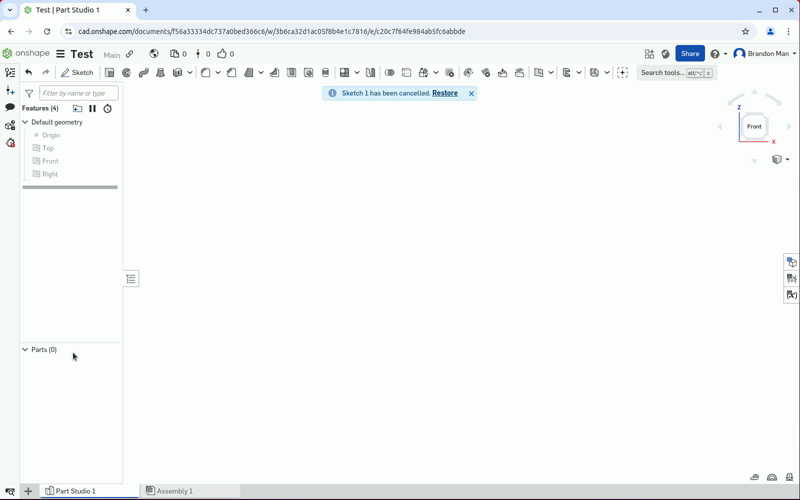
key(shift+s)
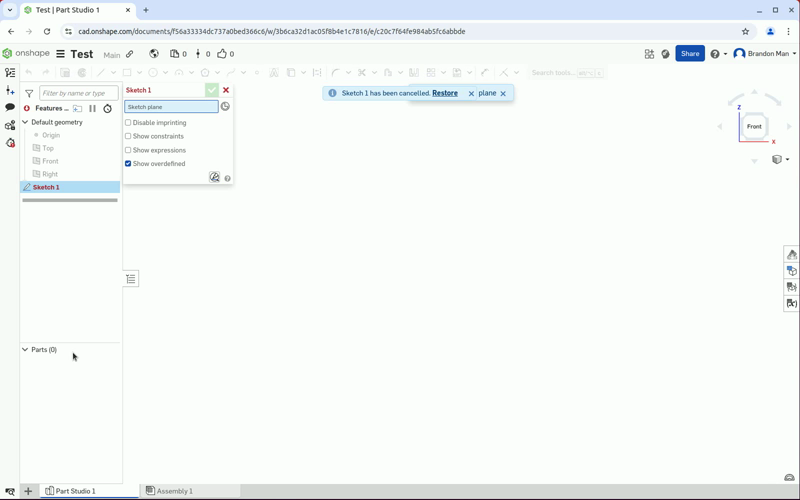
mouse_move(73, 163)
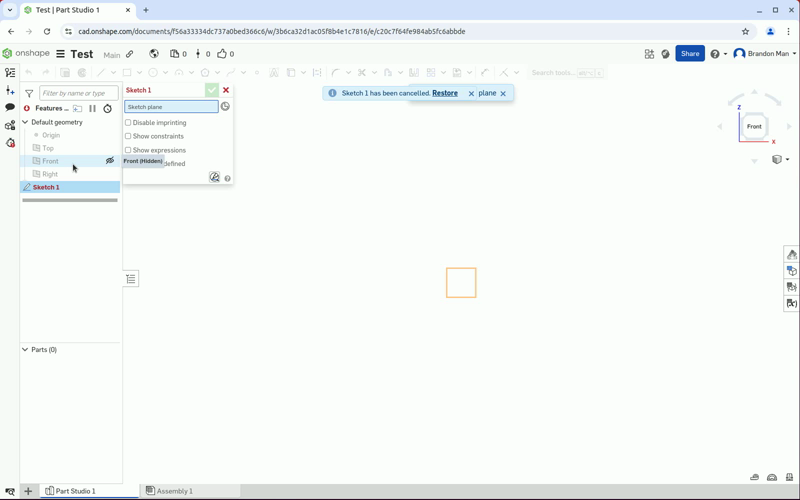
click(73, 163)
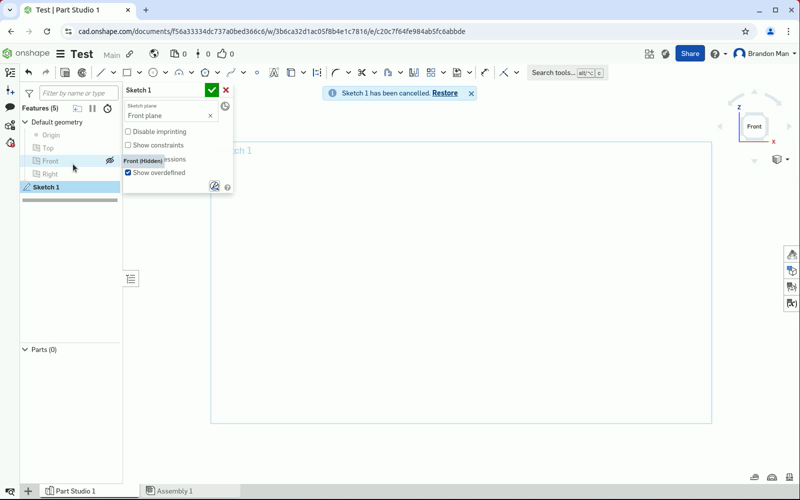
mouse_move(73, 352)
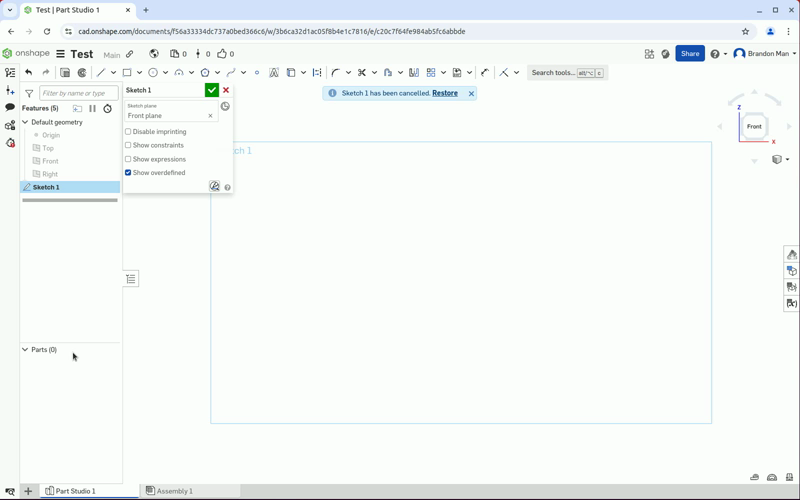
key(y)
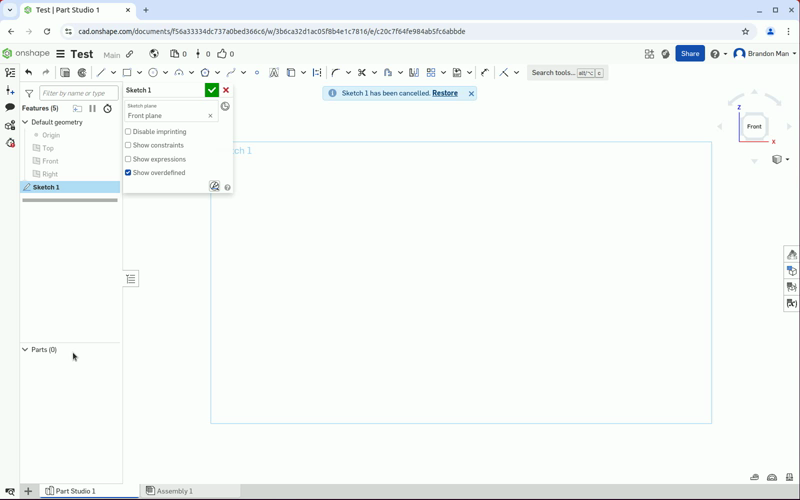
key(l)
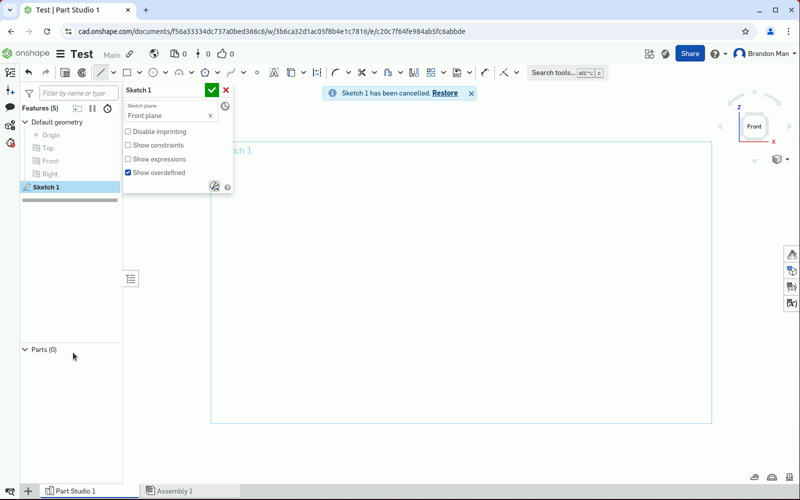
key_down(shift)
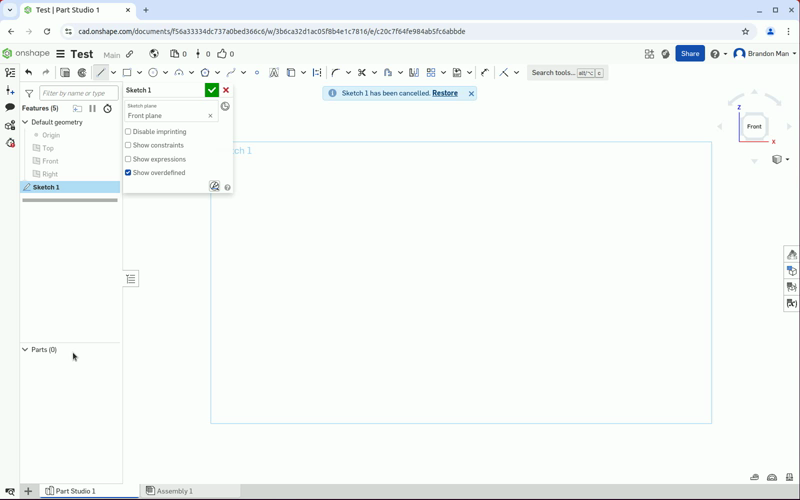
mouse_move(358, 394)
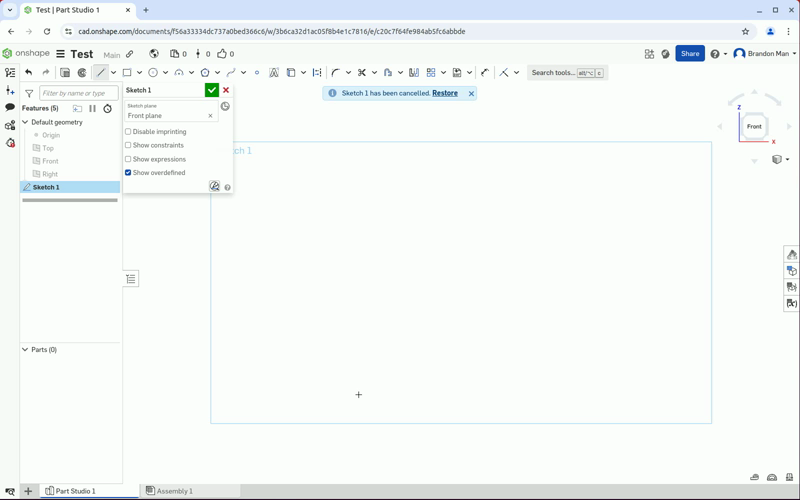
click(358, 394)
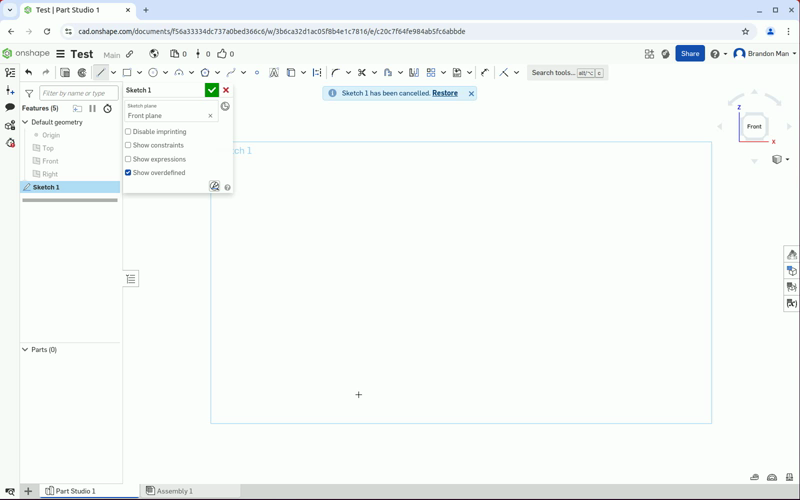
key_up(shift)
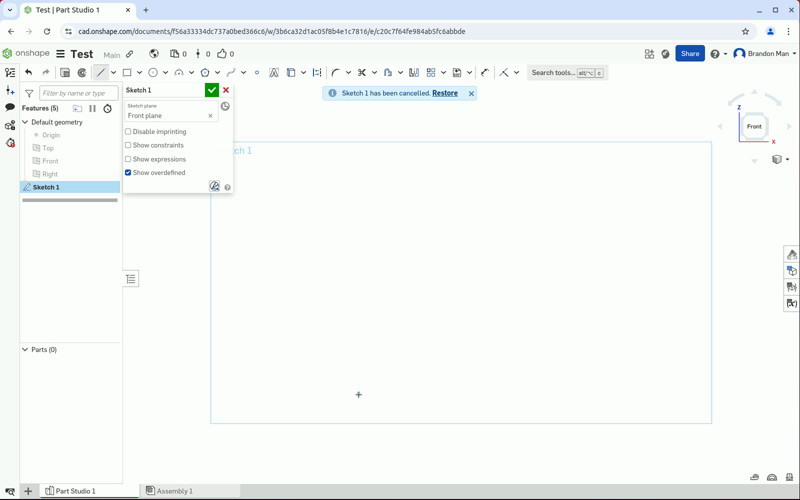
key_down(shift)
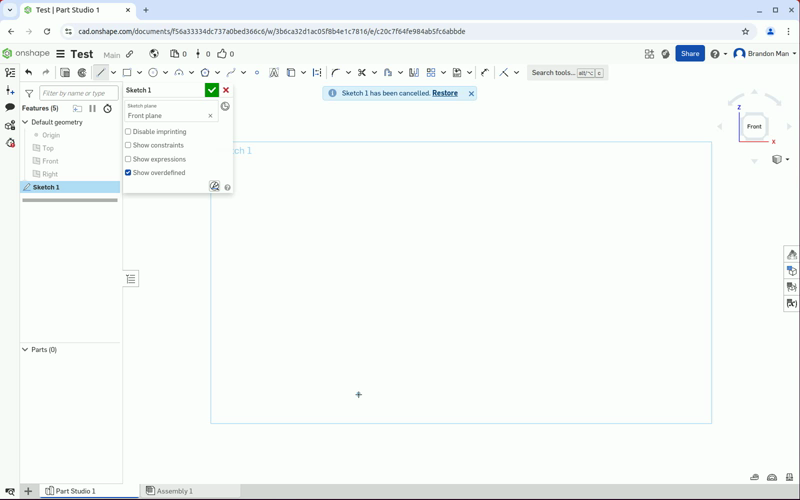
mouse_move(511, 394)
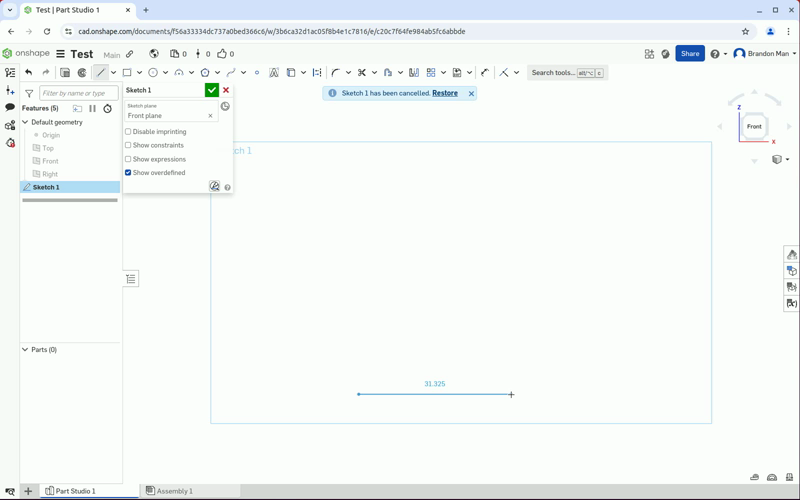
click(511, 394)
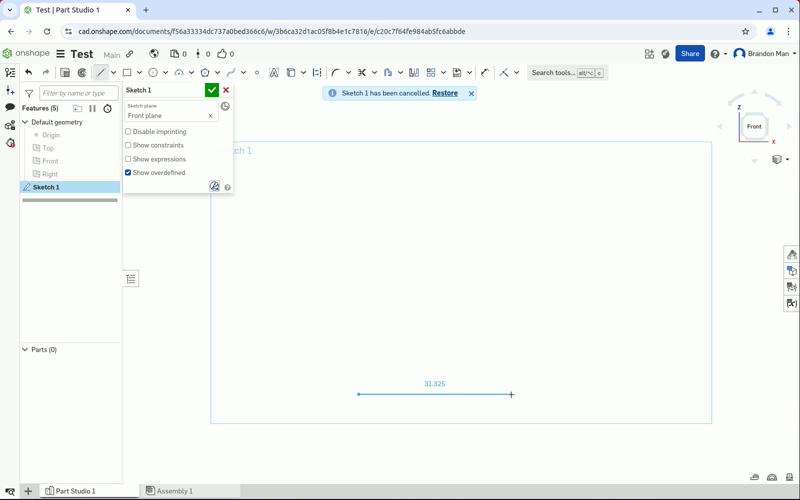
key_up(shift)
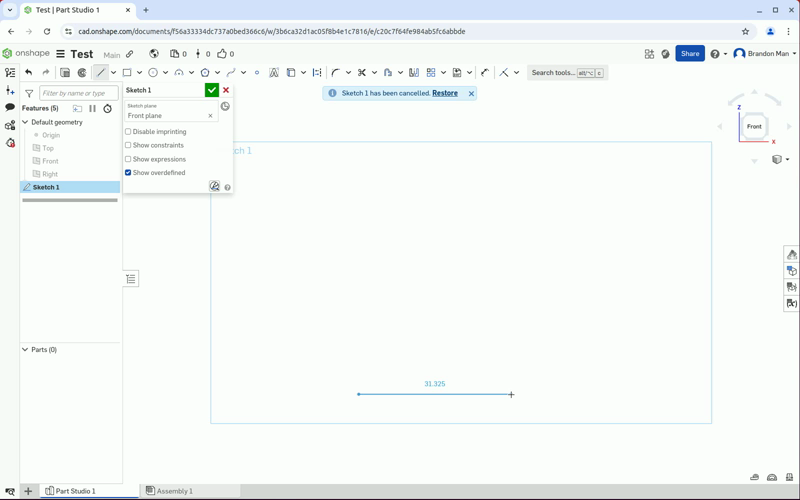
key_down(shift)
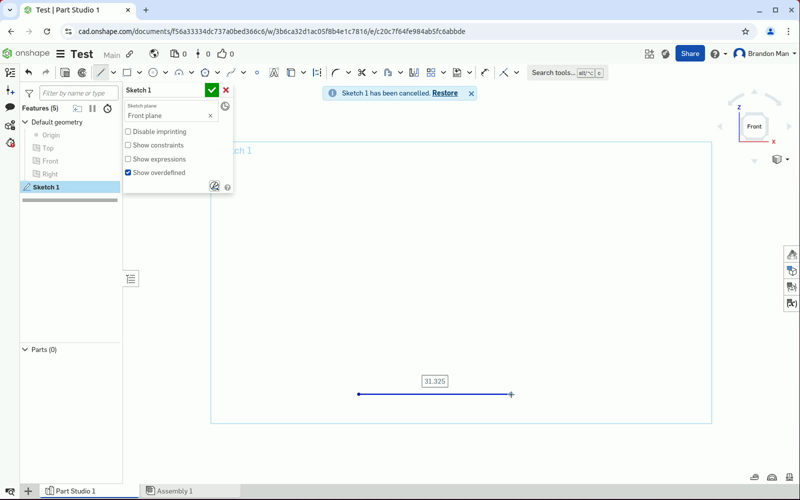
mouse_move(511, 171)
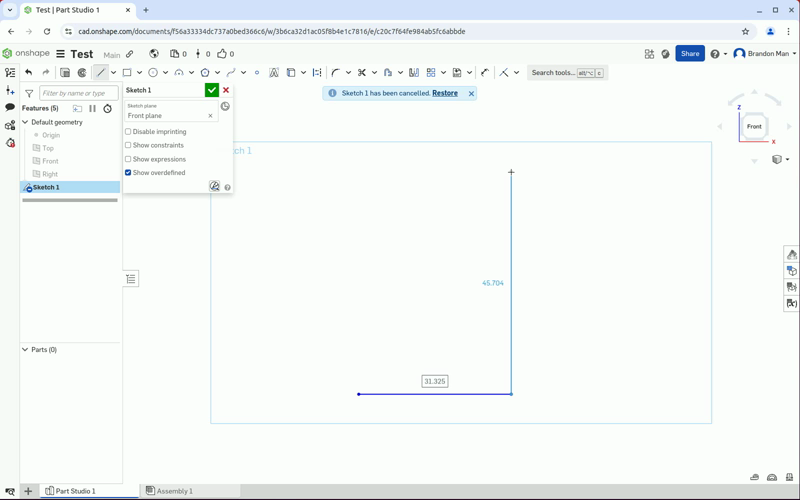
click(511, 171)
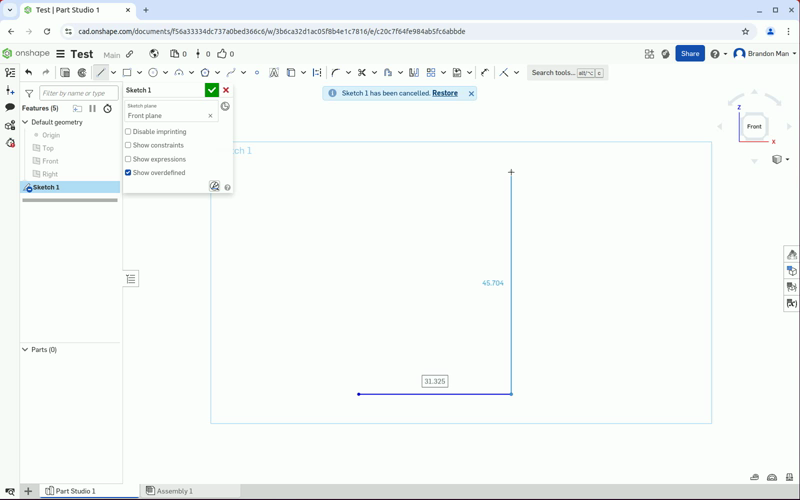
key_up(shift)
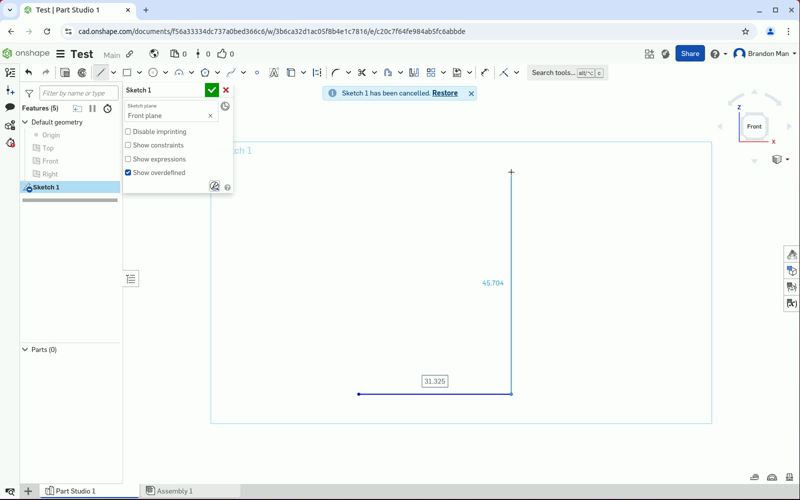
key_down(shift)
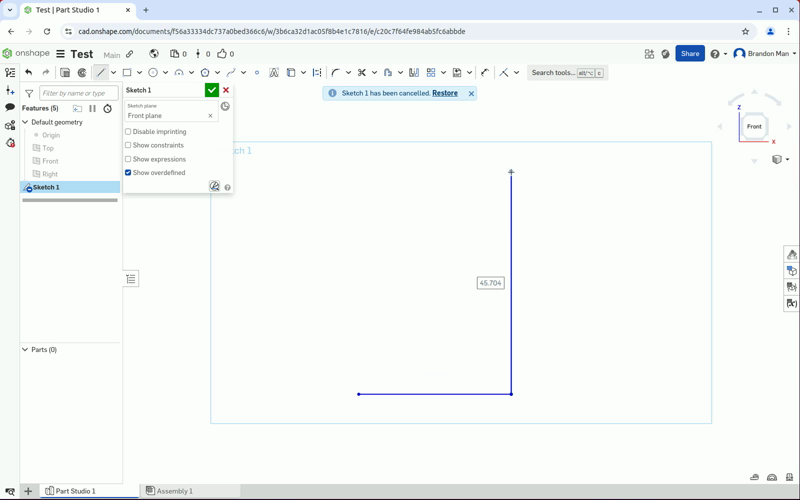
mouse_move(358, 171)
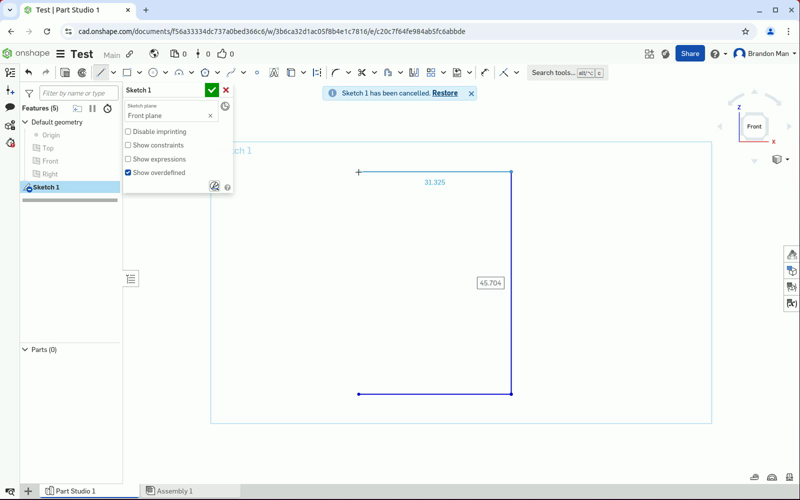
click(358, 171)
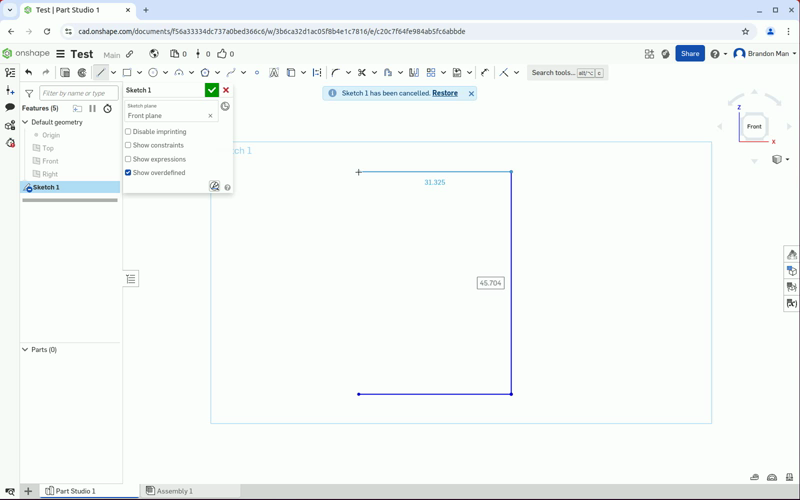
key_up(shift)
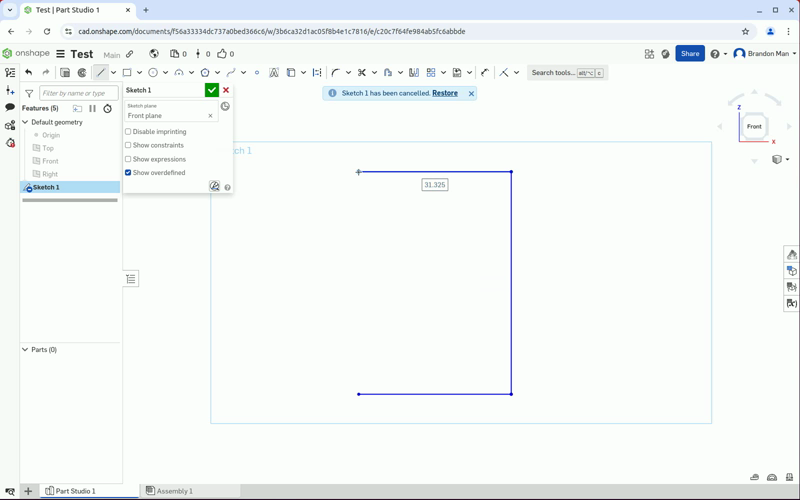
key_down(shift)
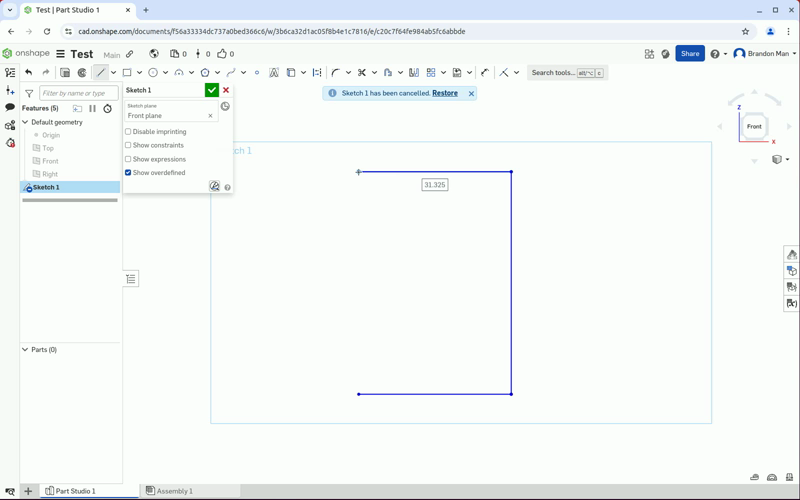
mouse_move(358, 394)
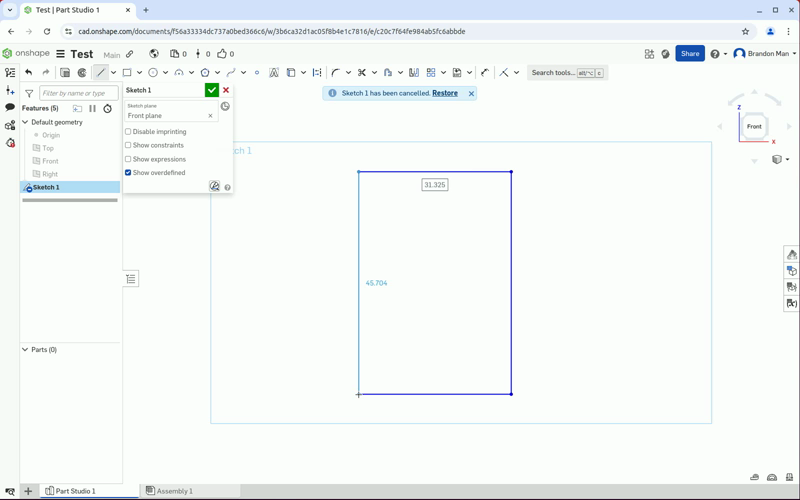
key_up(shift)
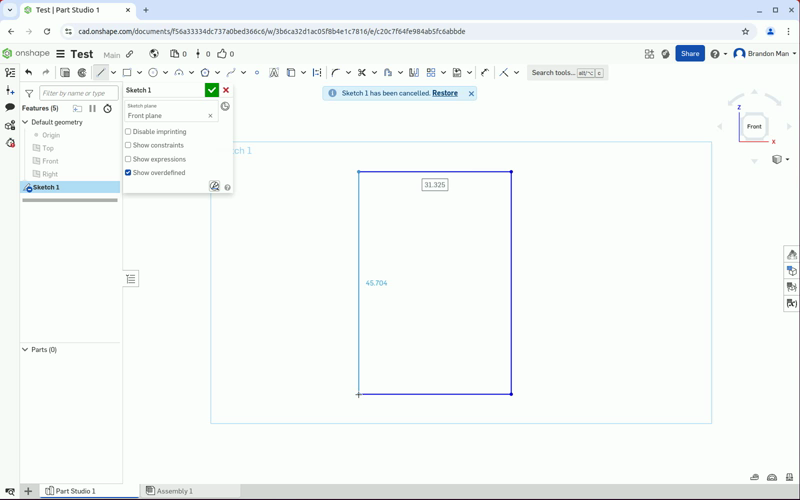
click(358, 394)
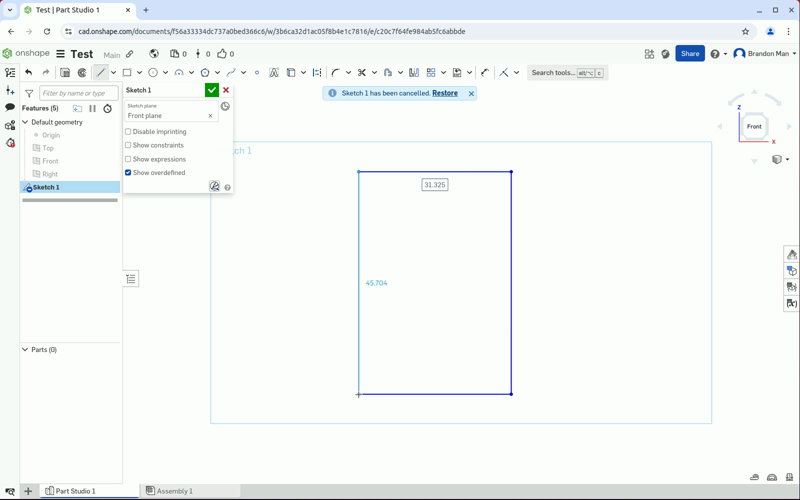
key(esc)
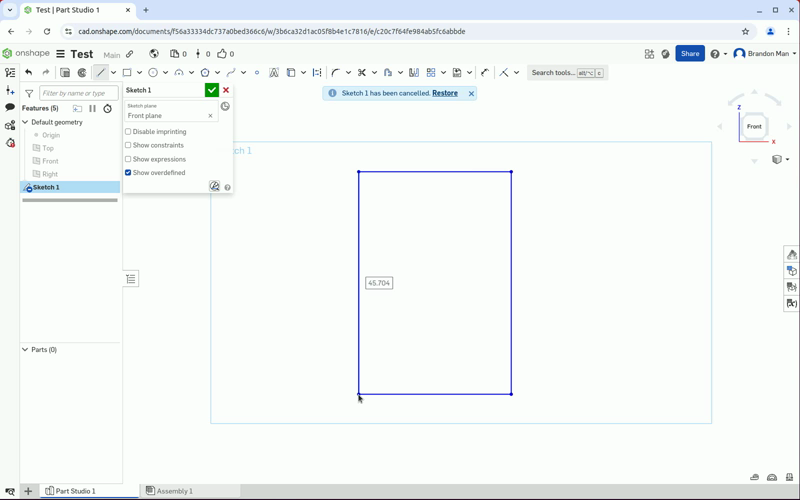
key(l)
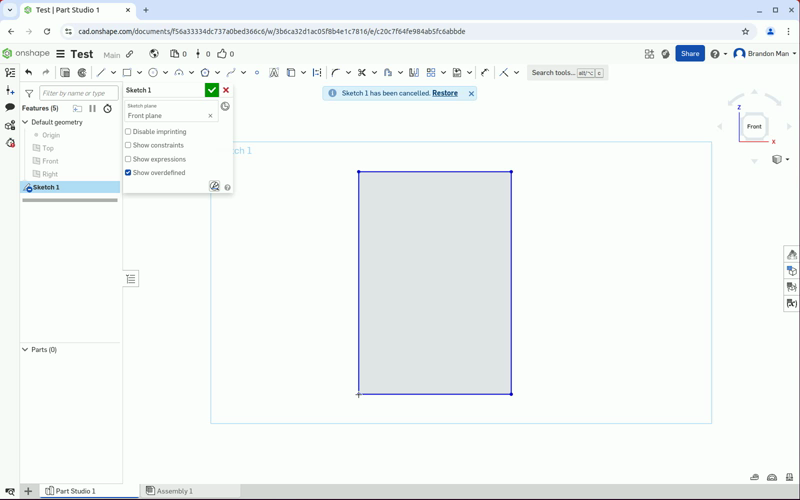
key_down(shift)
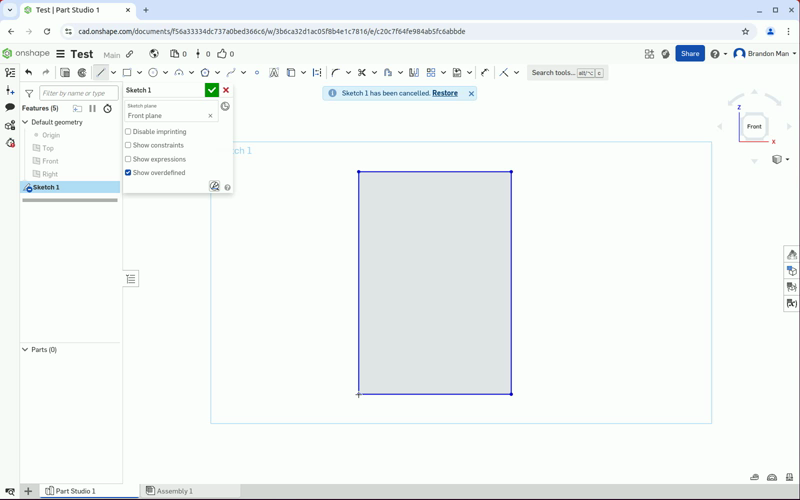
mouse_move(365, 387)
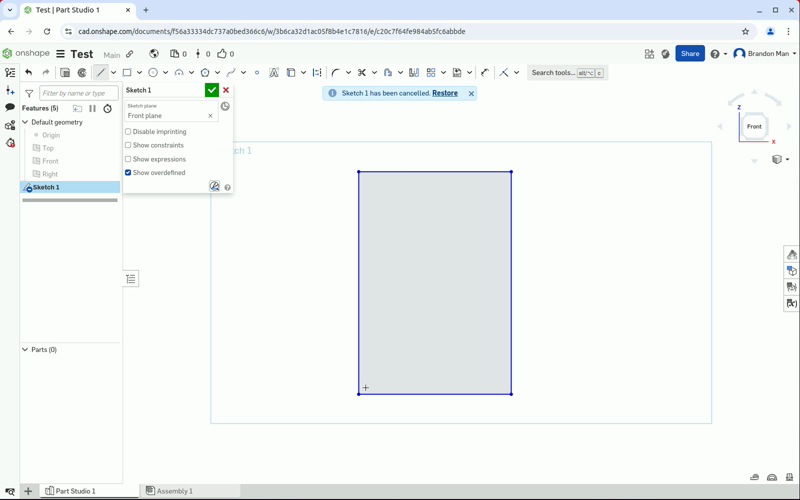
click(365, 387)
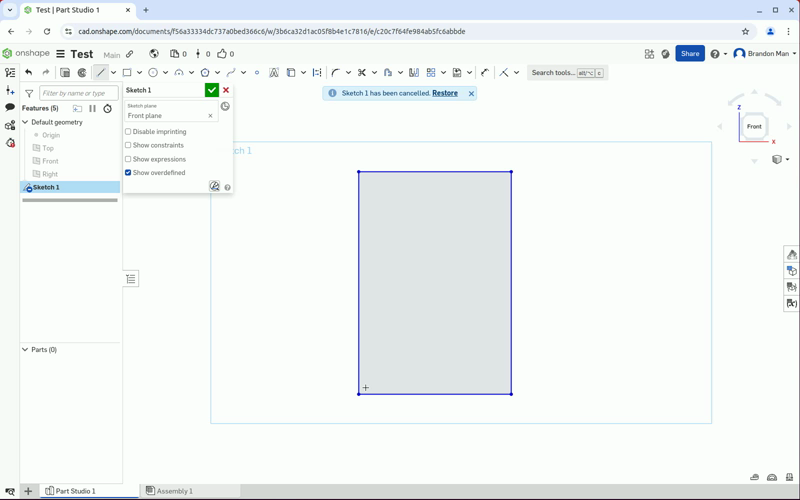
key_up(shift)
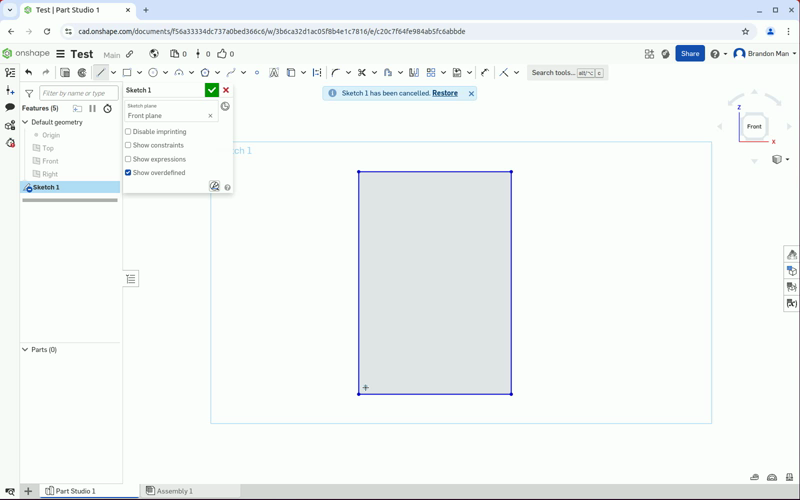
key_down(shift)
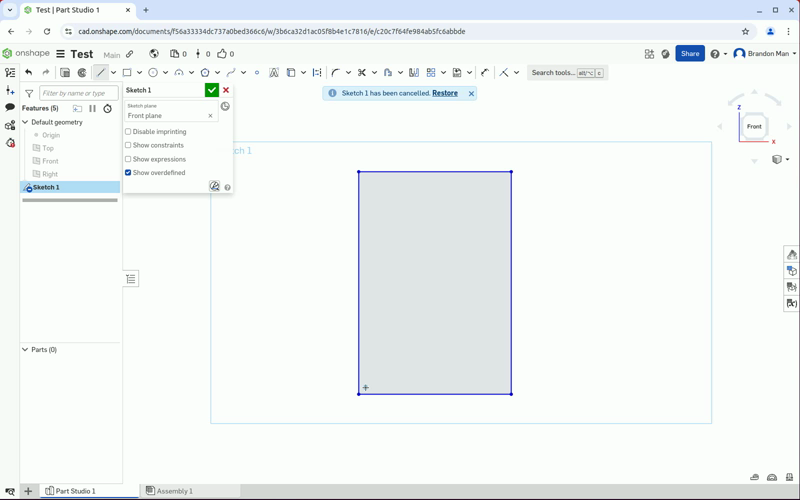
mouse_move(504, 387)
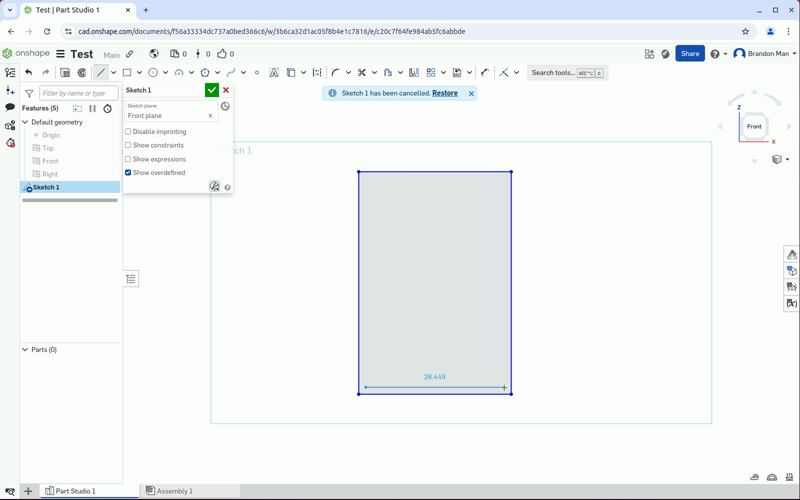
click(504, 387)
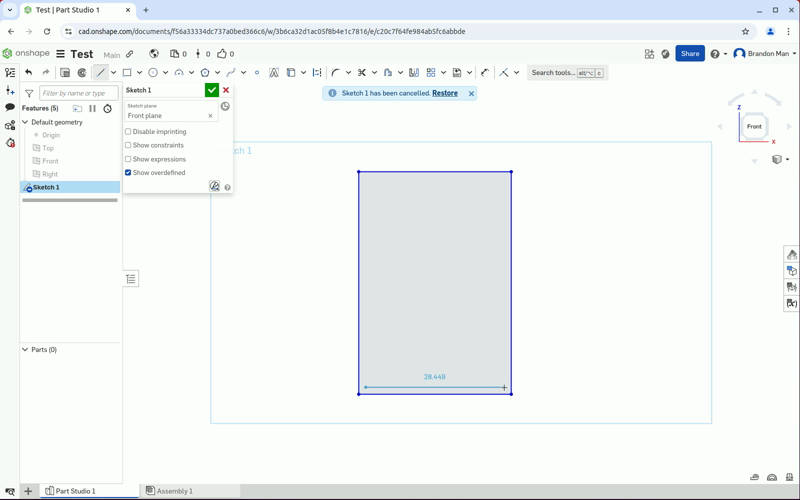
key_up(shift)
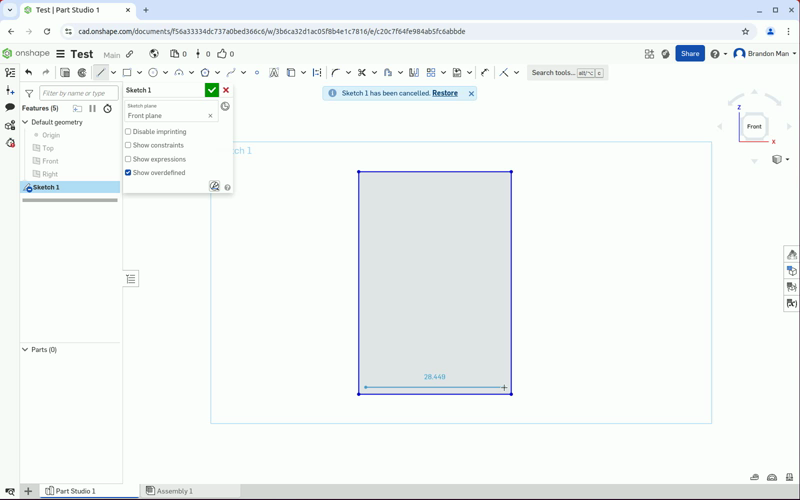
key_down(shift)
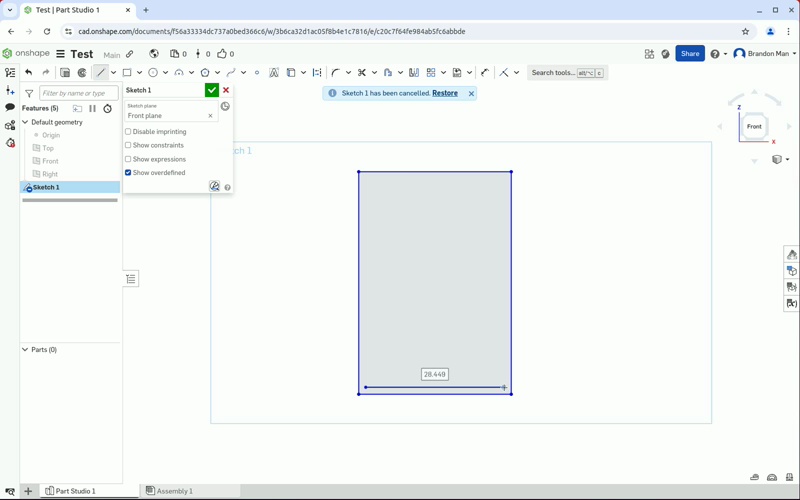
mouse_move(504, 178)
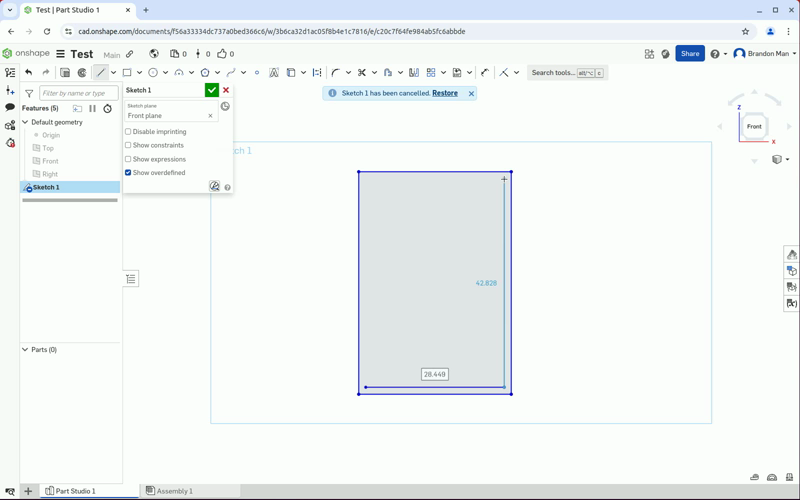
click(504, 178)
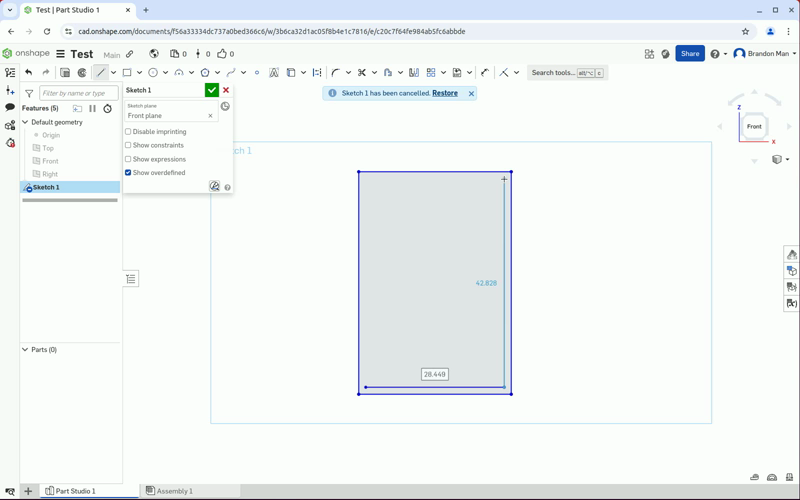
key_up(shift)
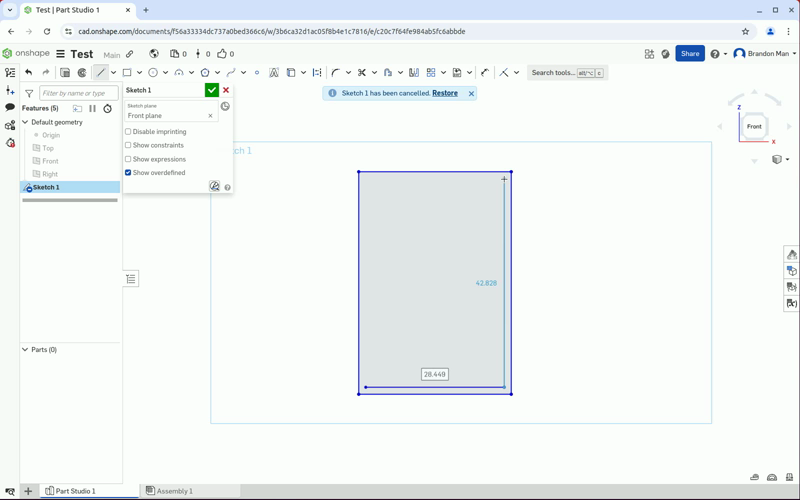
key_down(shift)
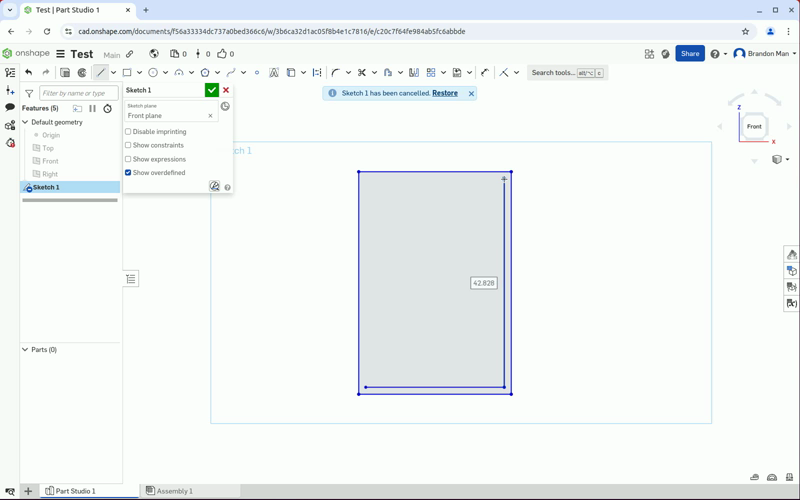
mouse_move(365, 178)
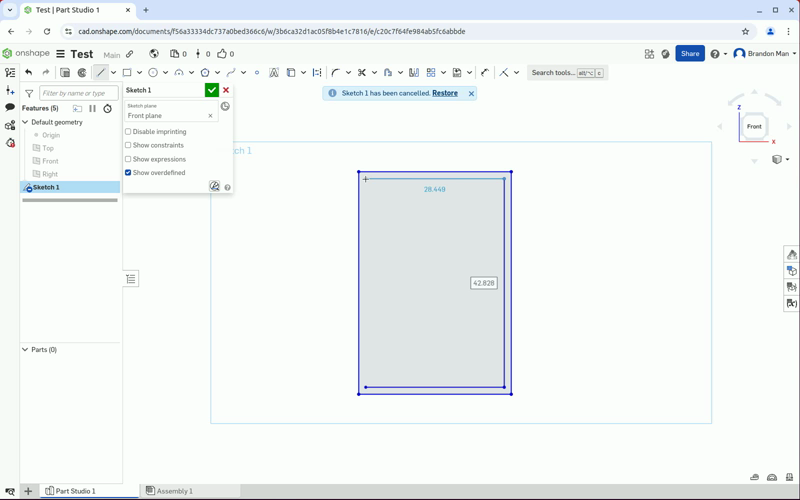
click(365, 178)
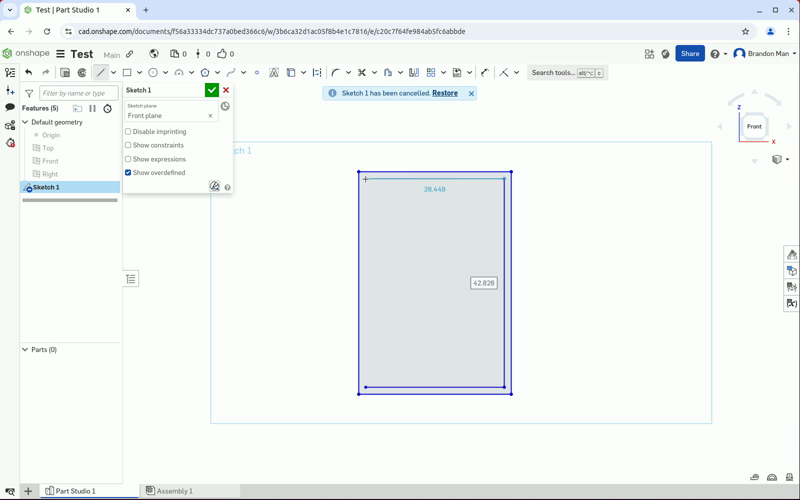
key_up(shift)
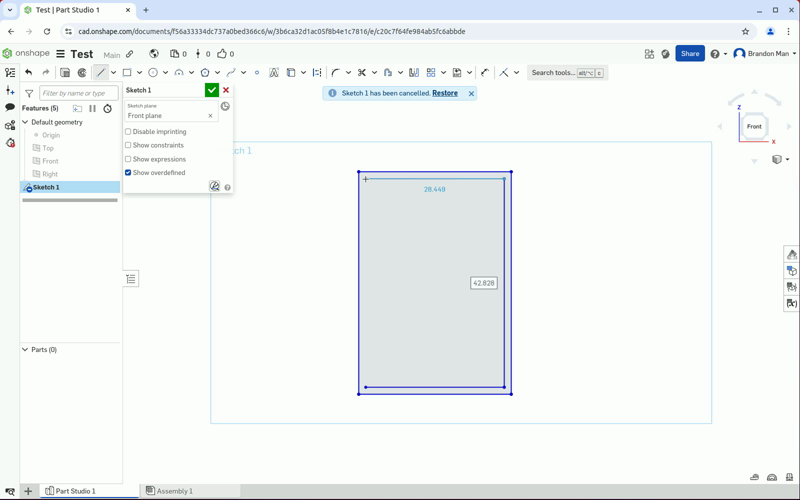
key_down(shift)
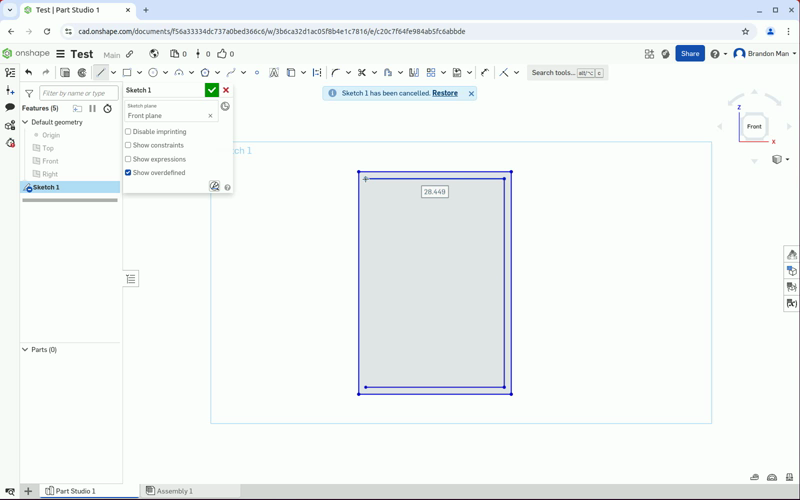
mouse_move(365, 387)
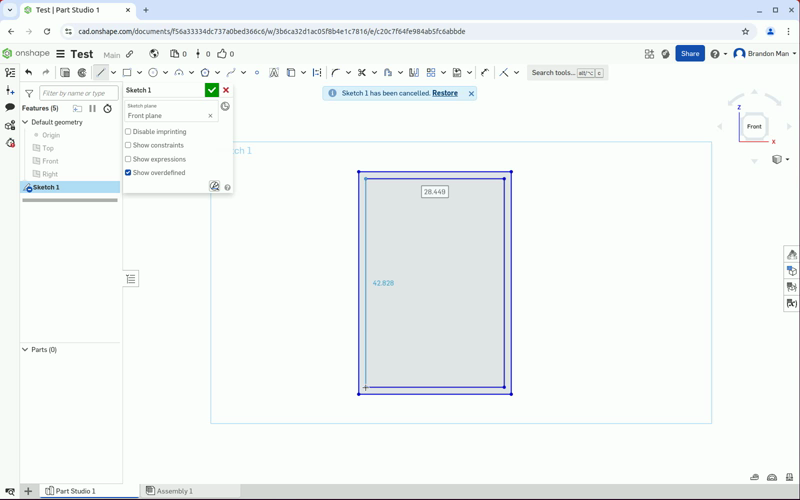
key_up(shift)
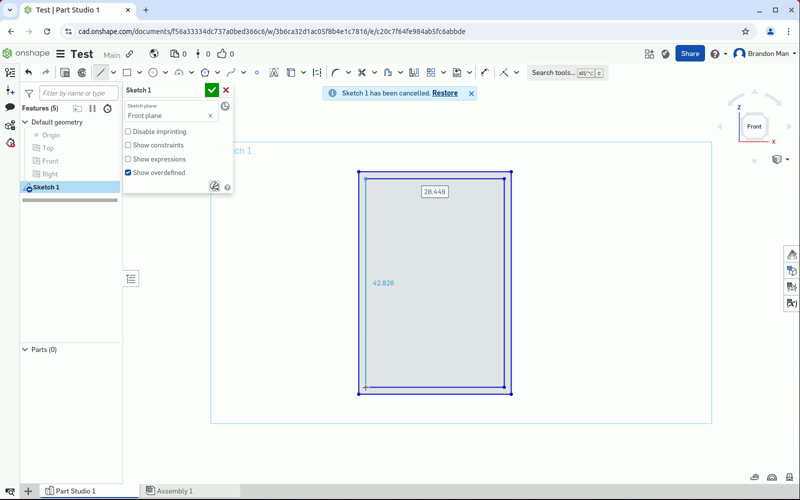
click(365, 387)
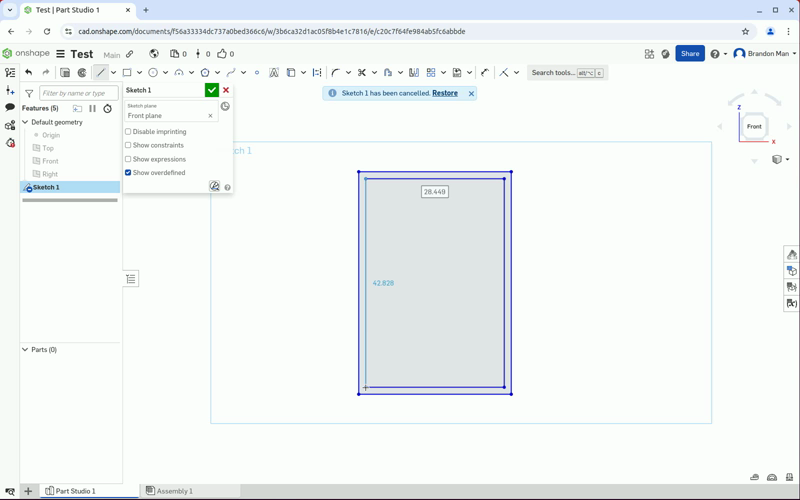
key(esc)
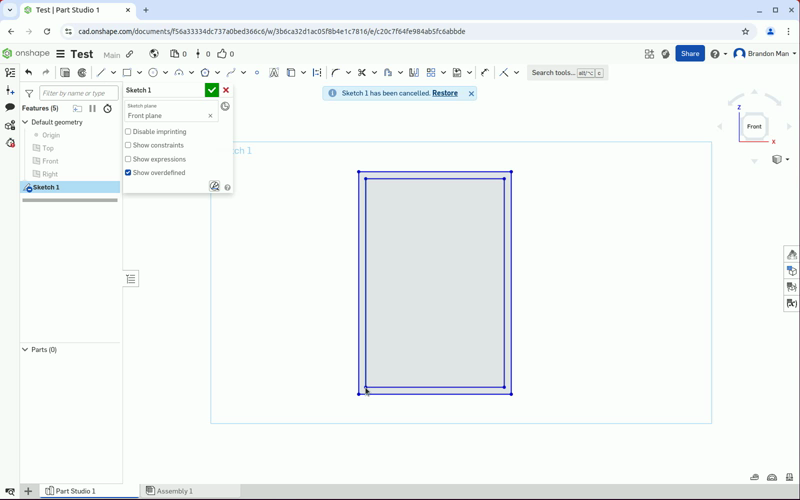
mouse_move(418, 175)
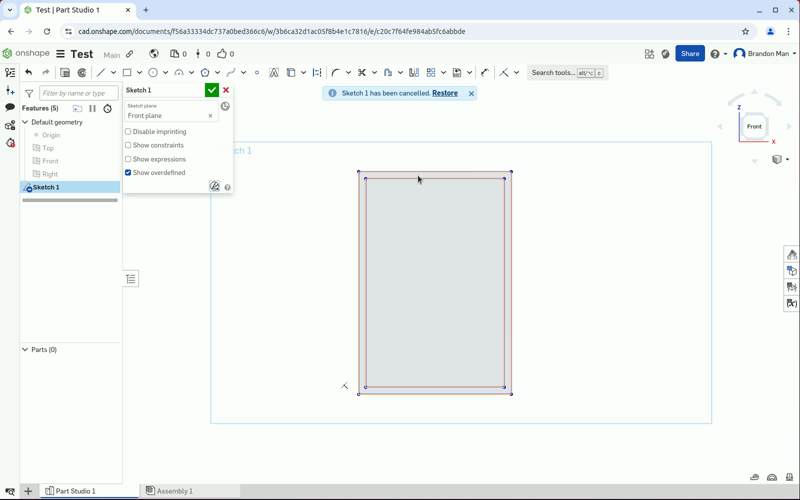
click(418, 175)
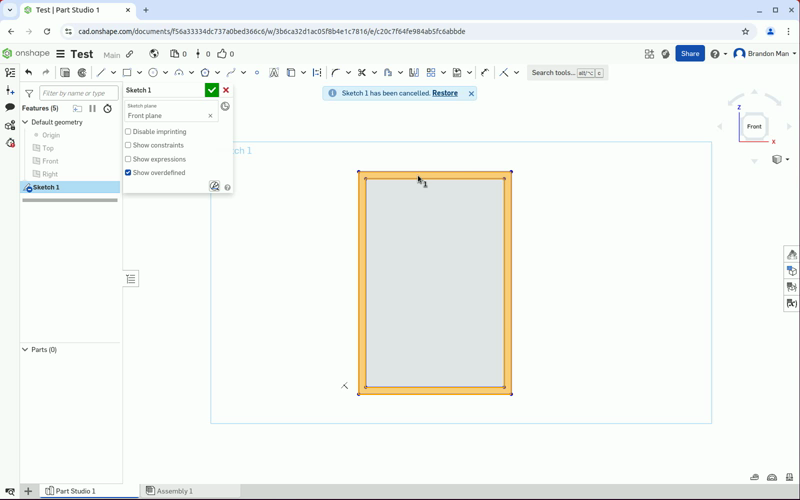
mouse_move(73, 352)
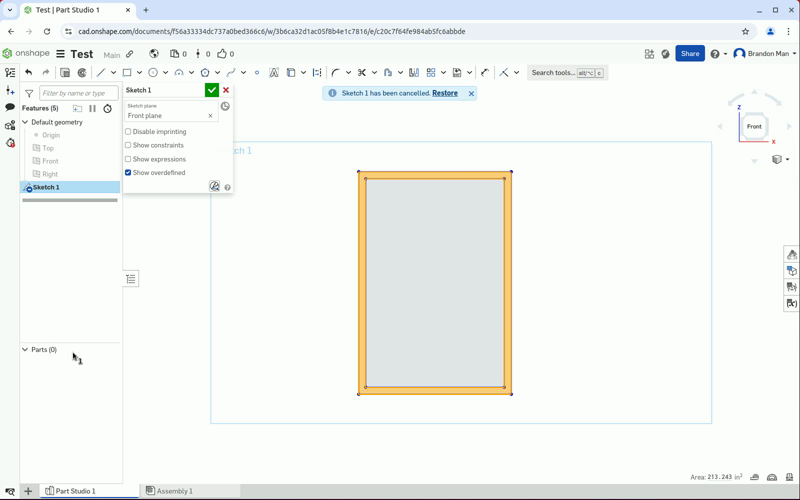
key(shift+y)
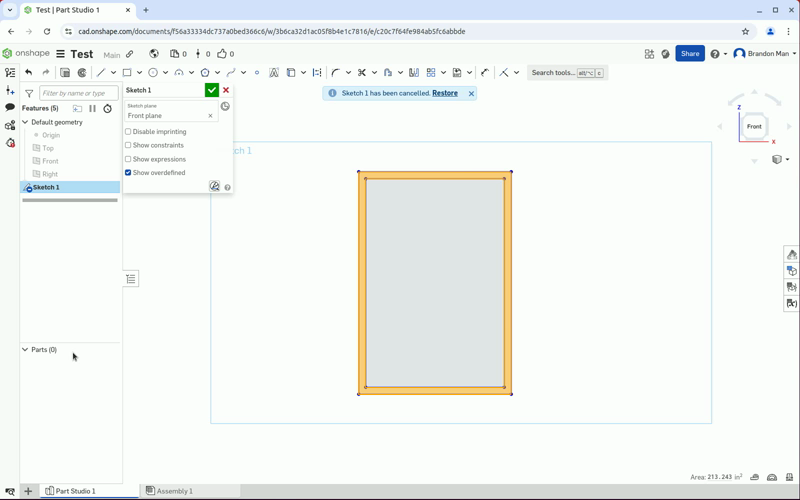
key(shift+e)
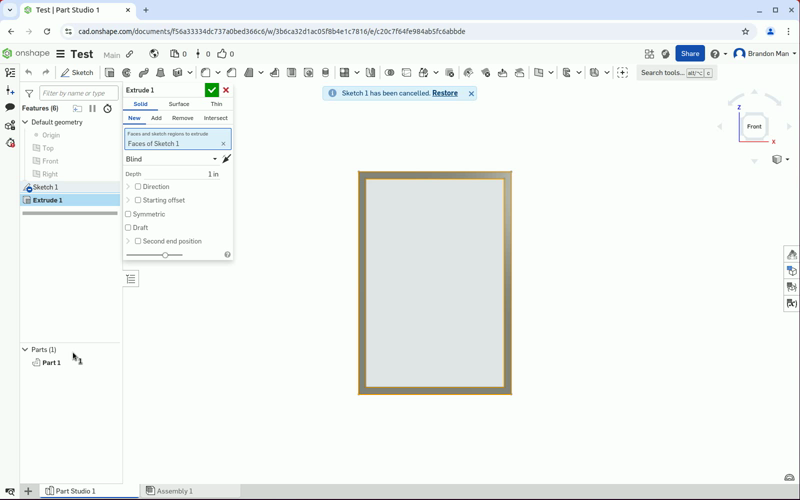
mouse_move(143, 106)
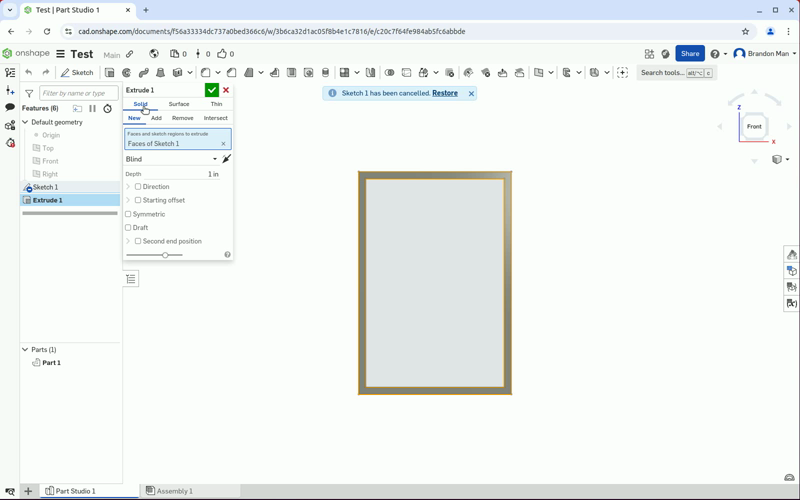
click(143, 106)
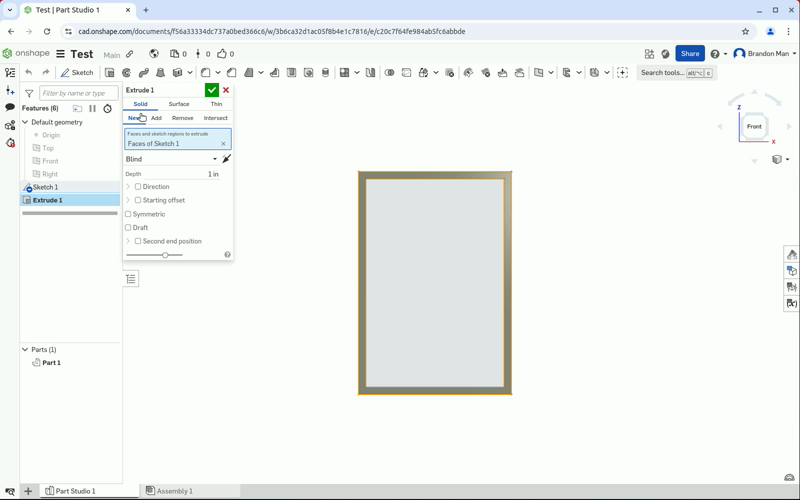
mouse_move(137, 120)
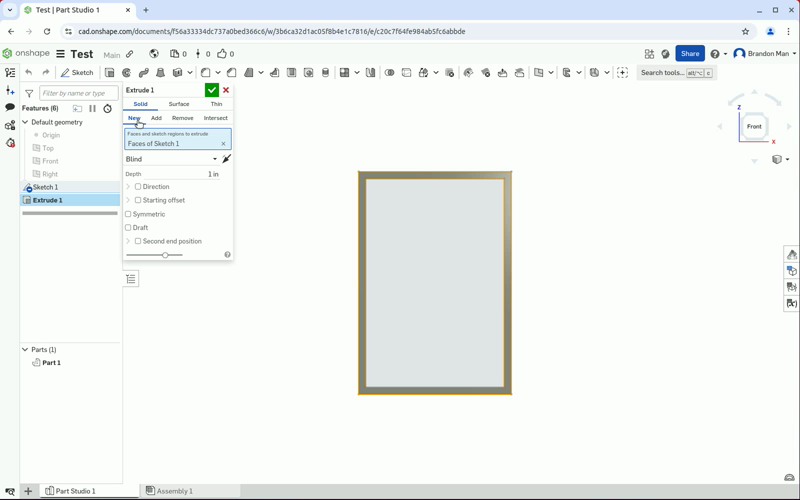
click(137, 120)
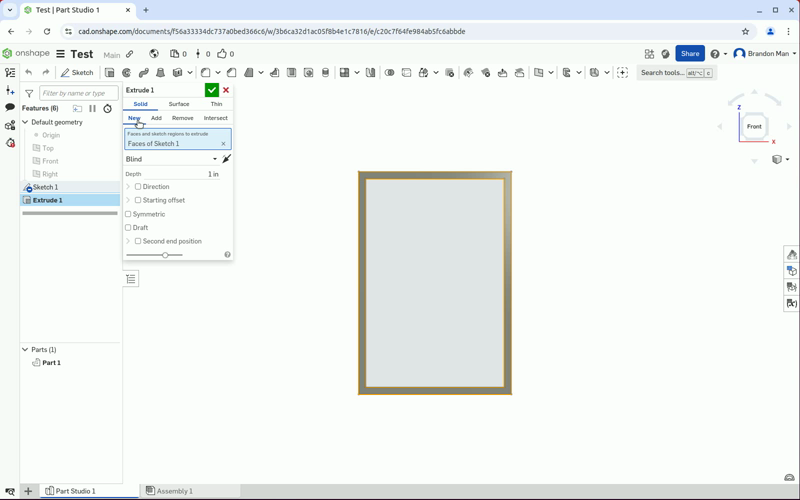
key(tab, 4)
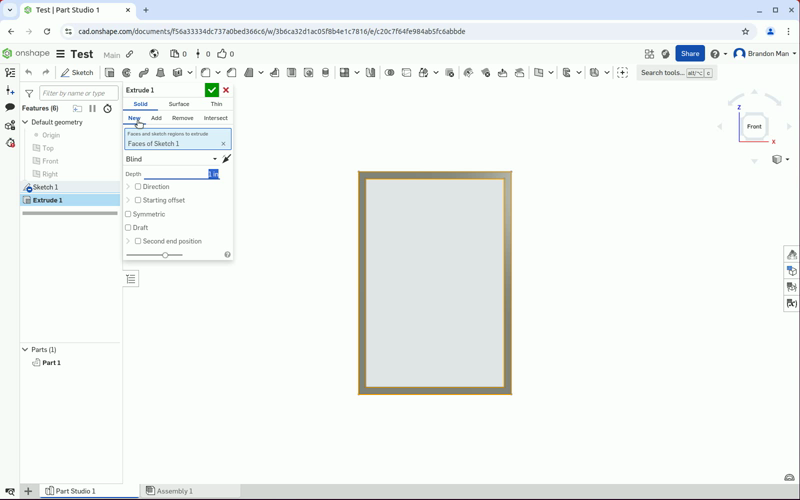
text(22.627)
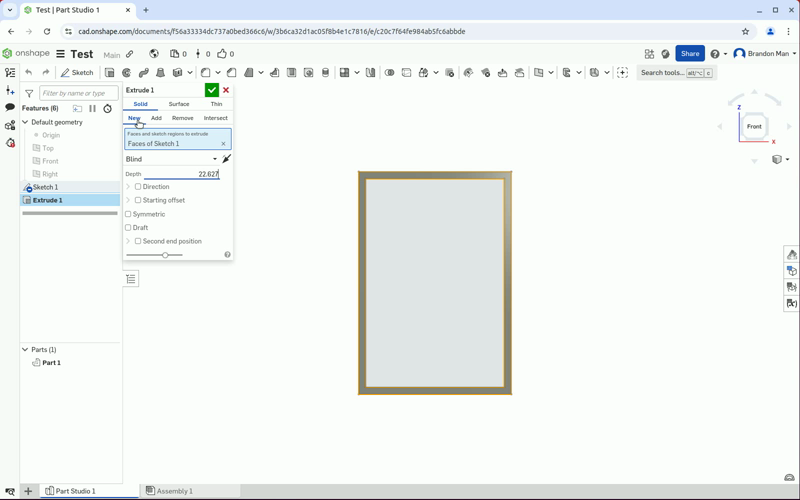
key(enter)
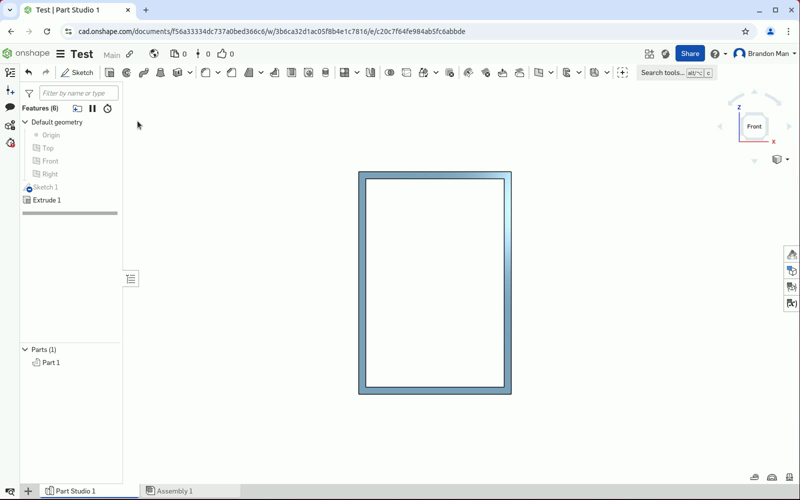
key(shift+h)
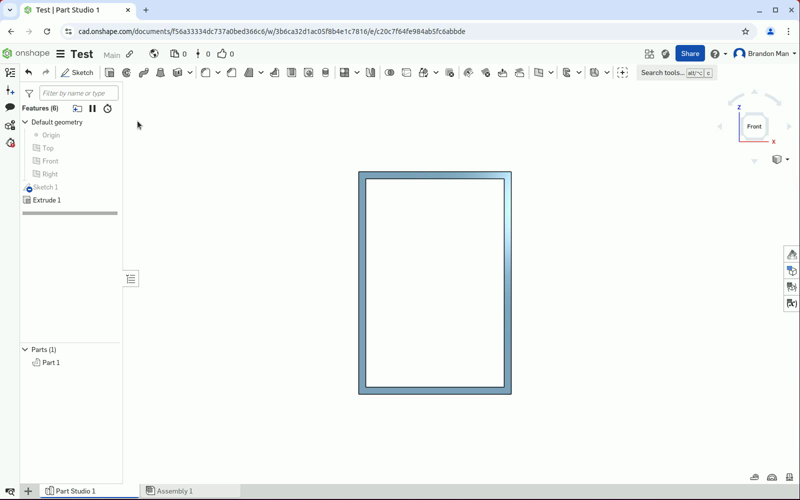
key(shift+h)
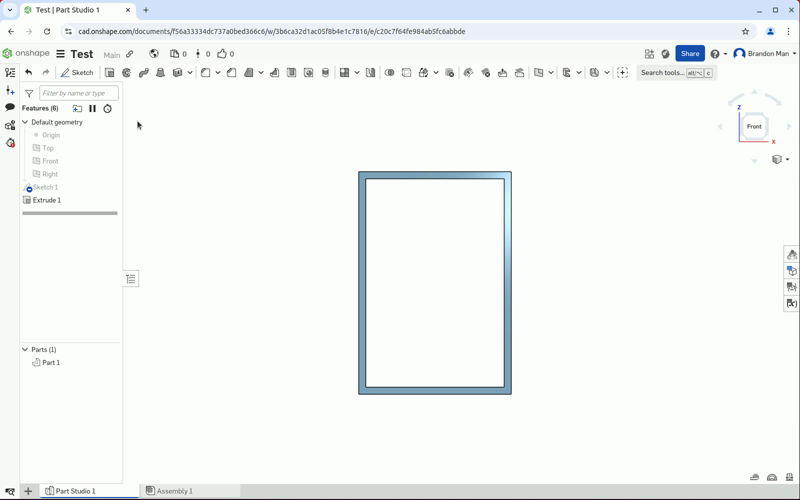
mouse_move(73, 189)
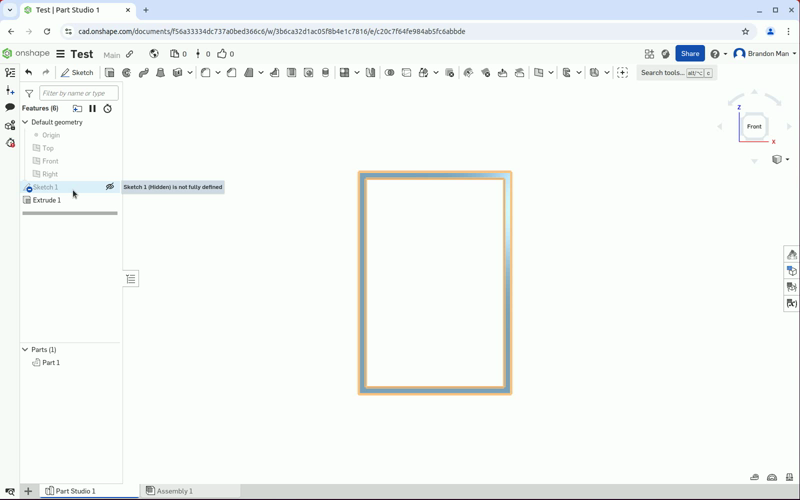
click(73, 189)
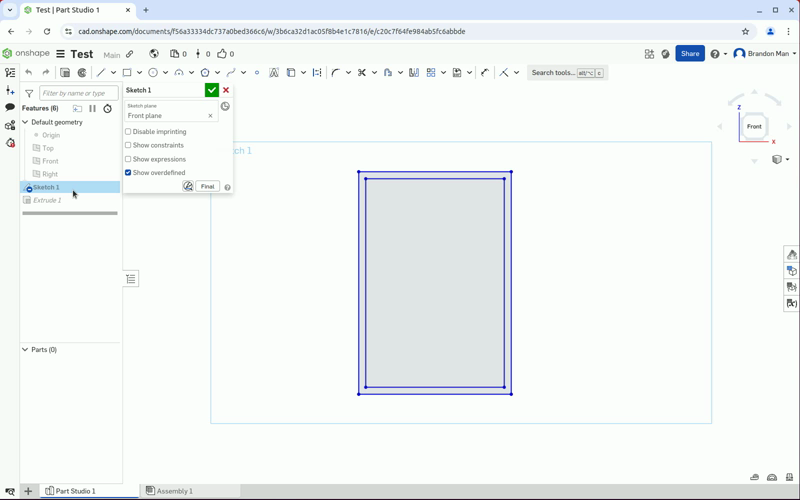
mouse_move(229, 92)
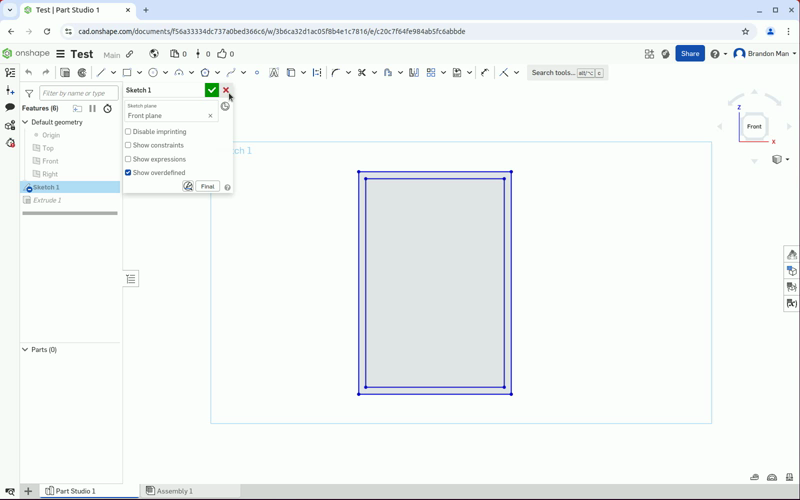
click(229, 92)
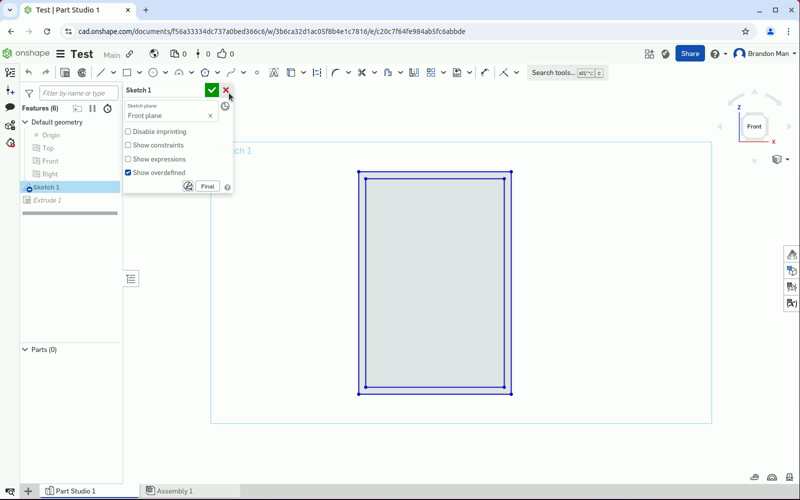
key(shift+s)
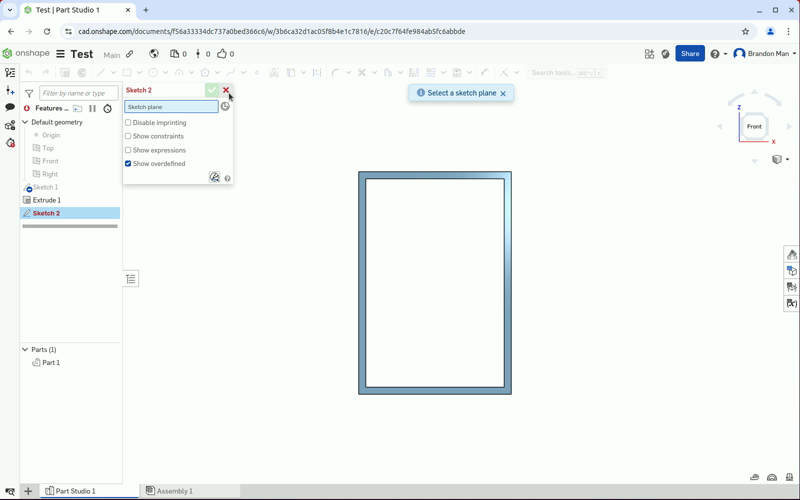
mouse_move(73, 163)
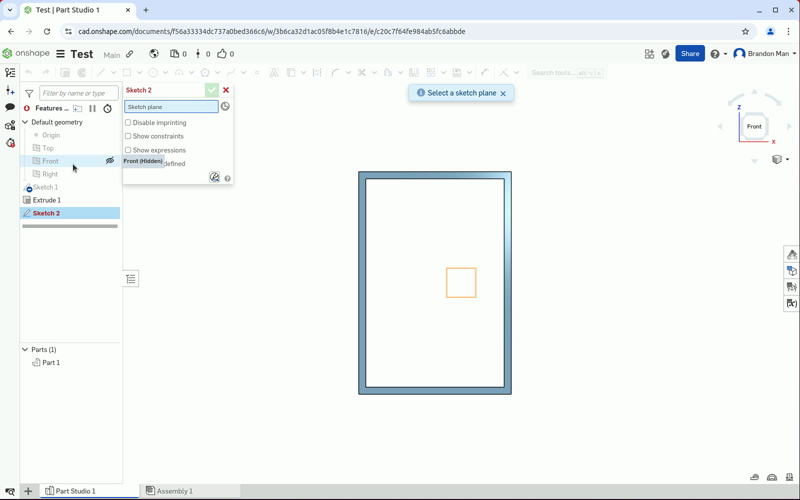
click(73, 163)
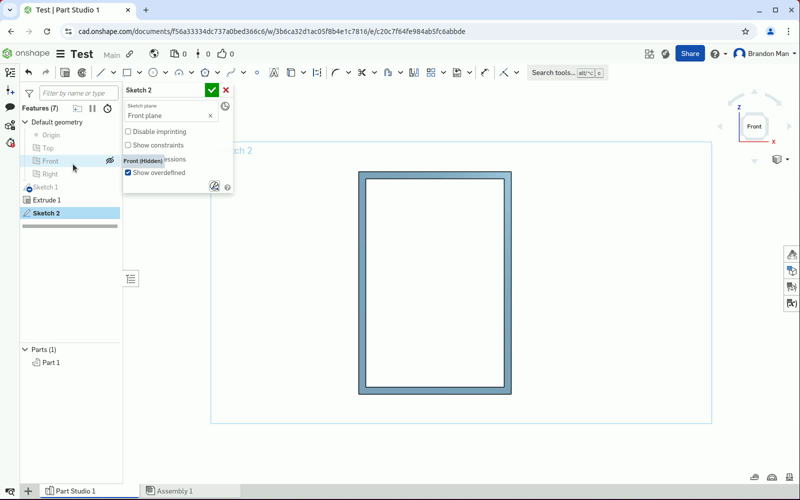
mouse_move(73, 352)
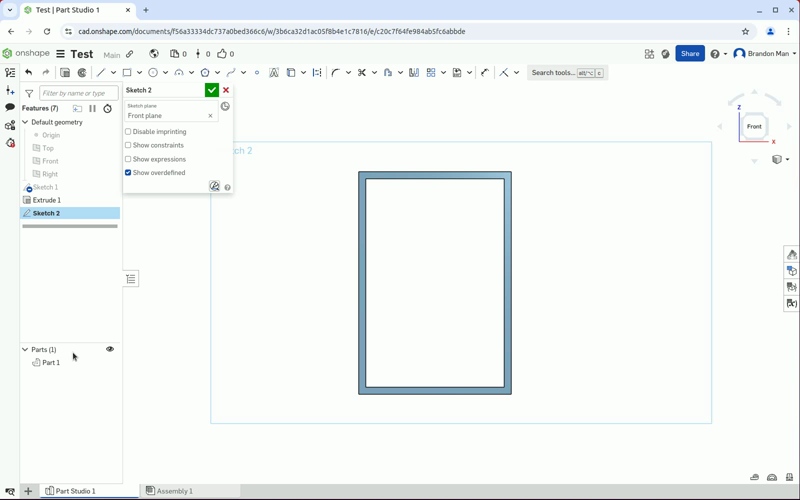
key(y)
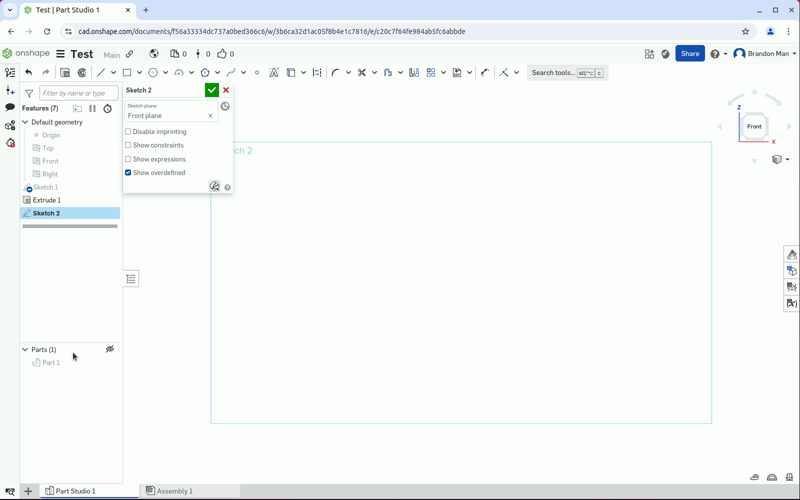
key(l)
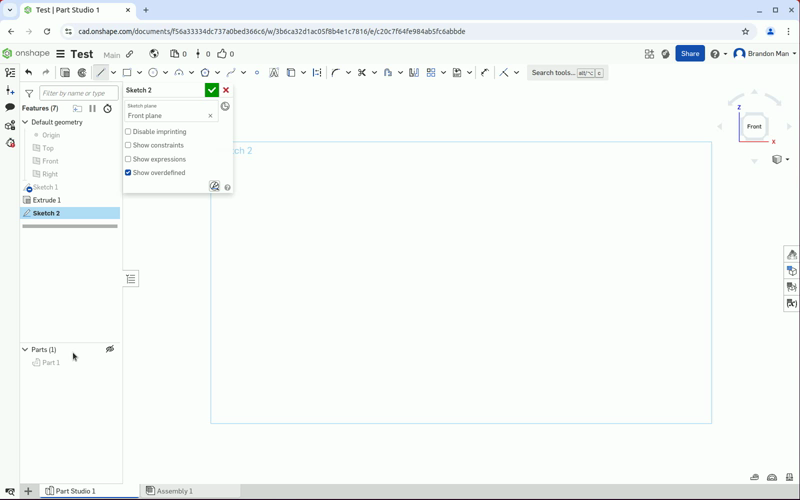
key_down(shift)
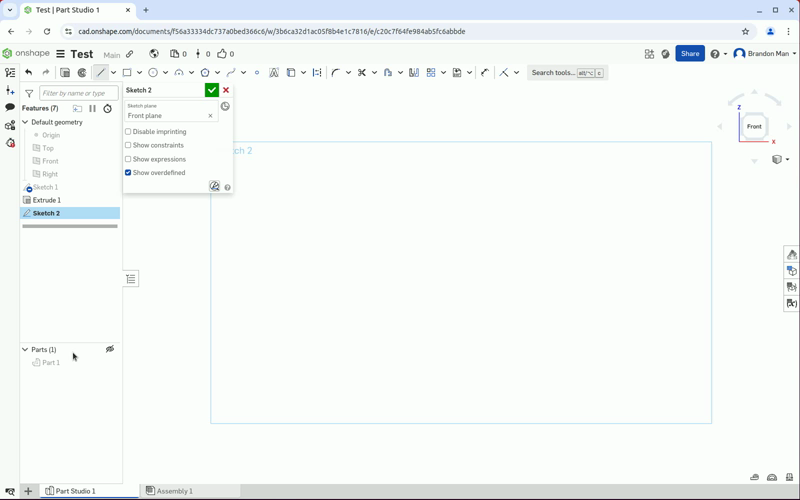
mouse_move(495, 327)
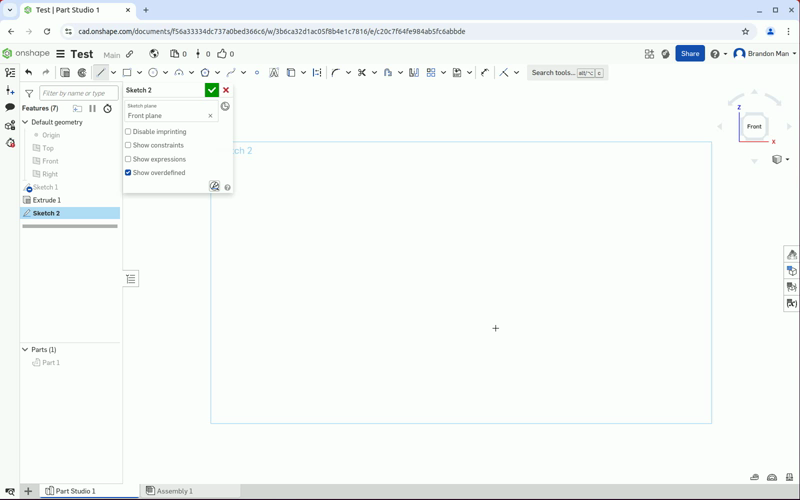
click(495, 327)
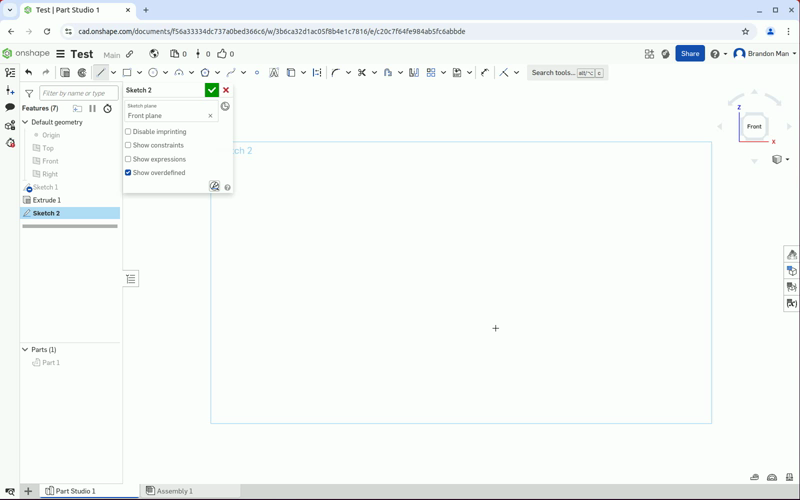
key_up(shift)
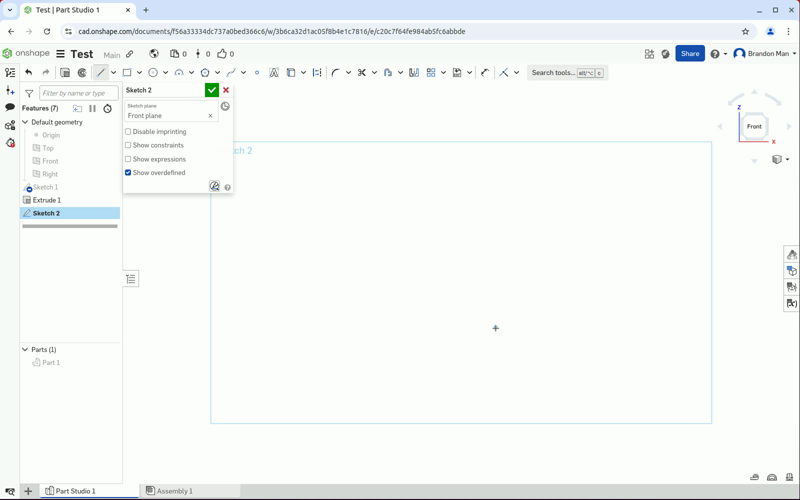
key_down(shift)
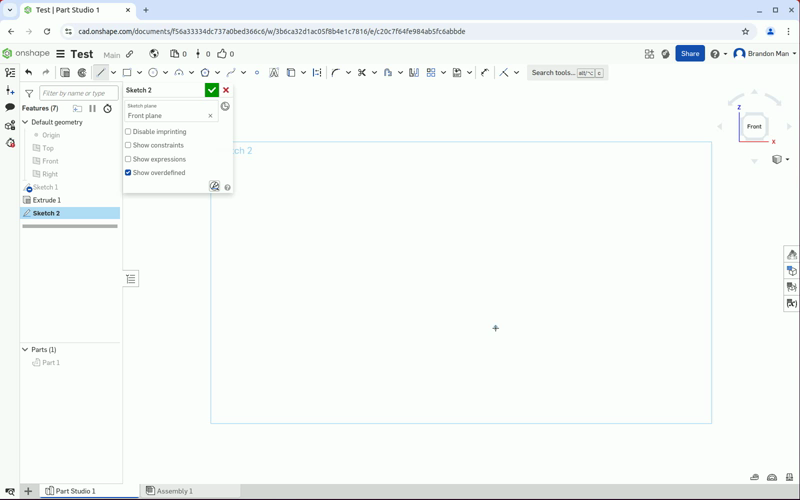
mouse_move(525, 327)
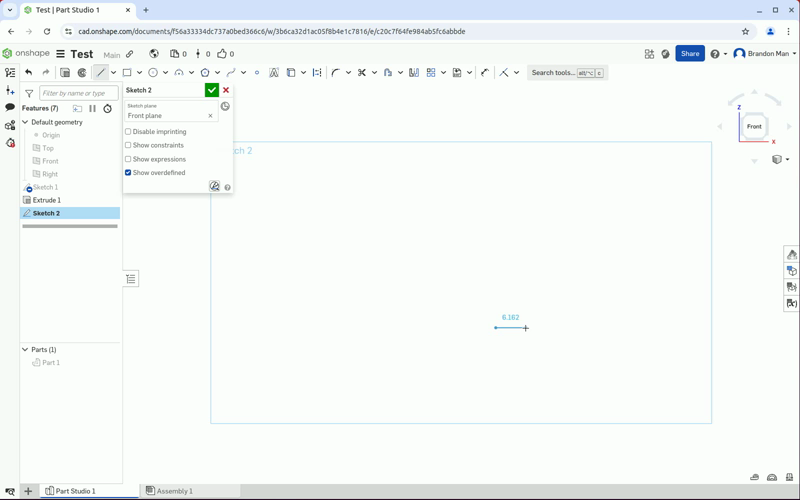
mouse_move(517, 327)
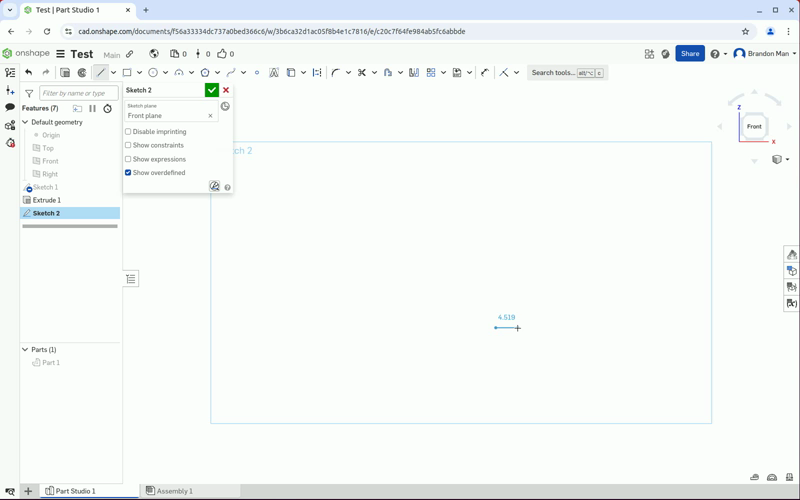
click(517, 327)
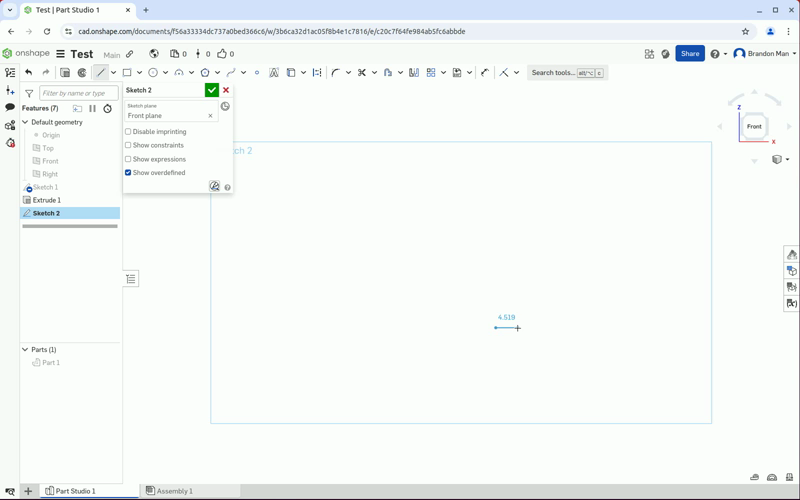
key_up(shift)
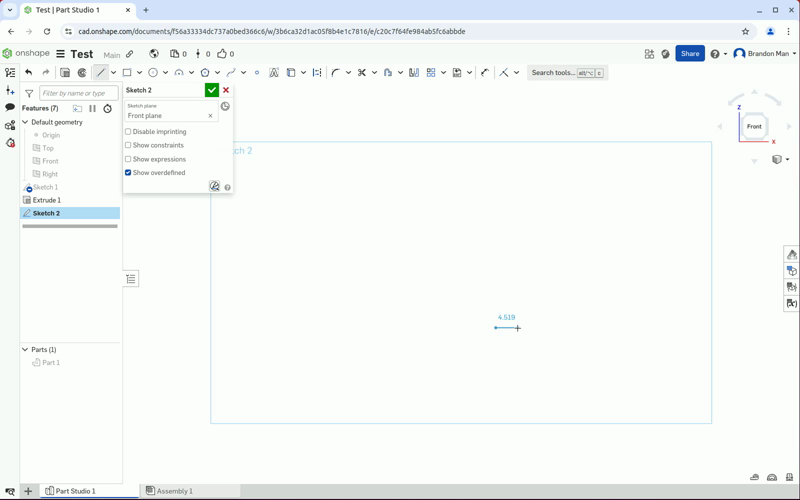
key_down(shift)
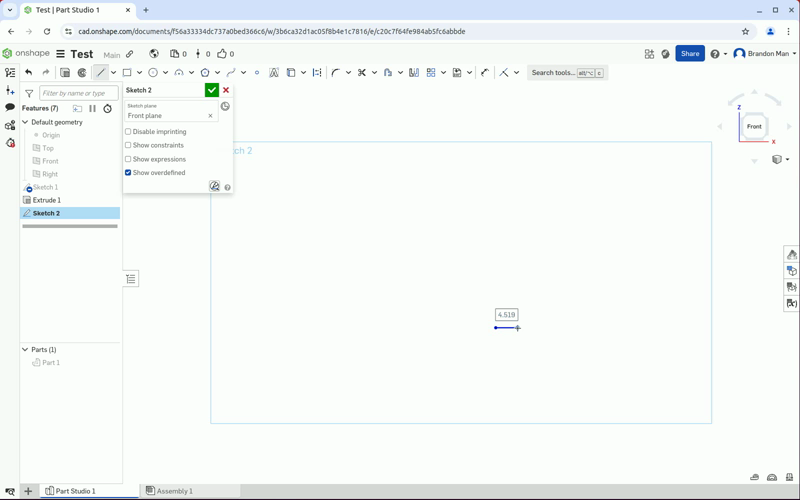
mouse_move(517, 218)
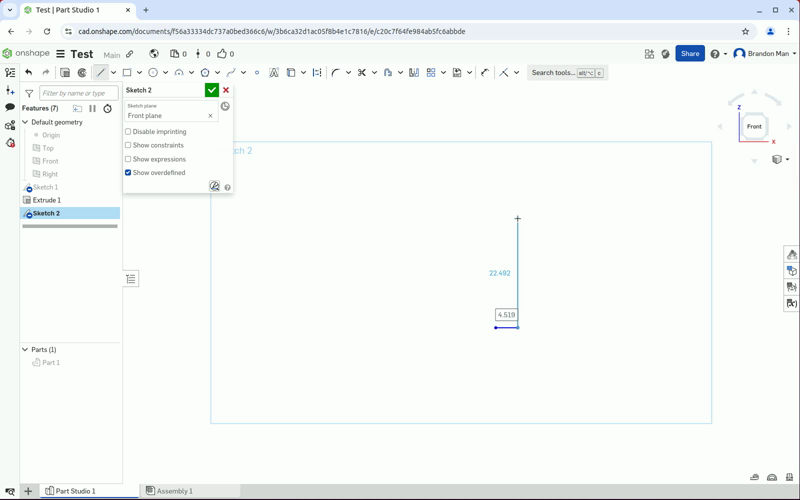
click(517, 218)
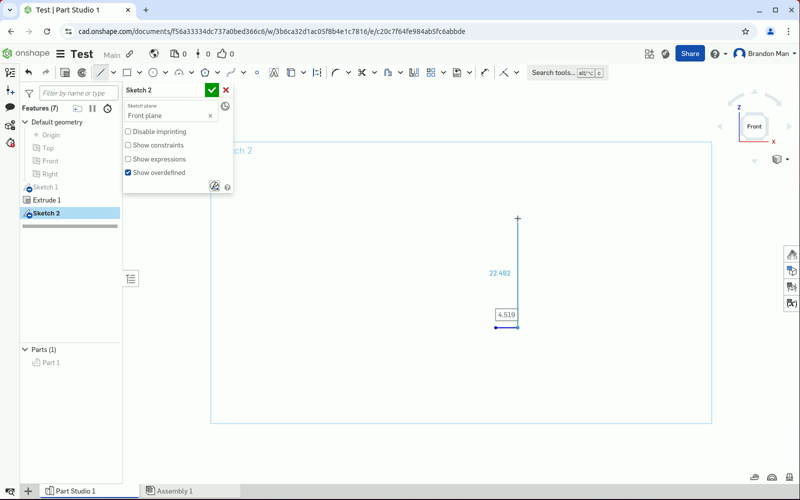
key_up(shift)
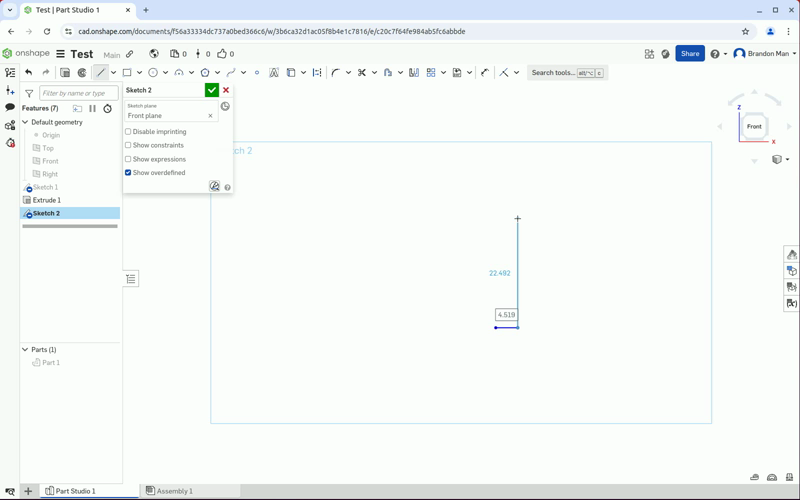
key_down(shift)
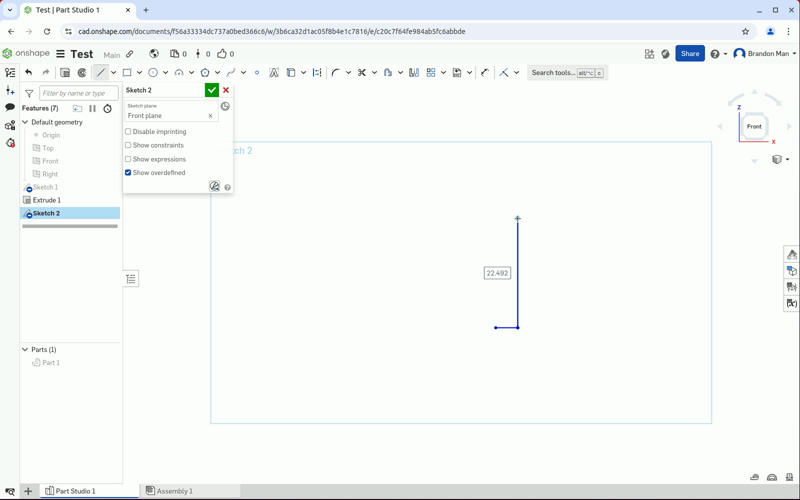
mouse_move(547, 218)
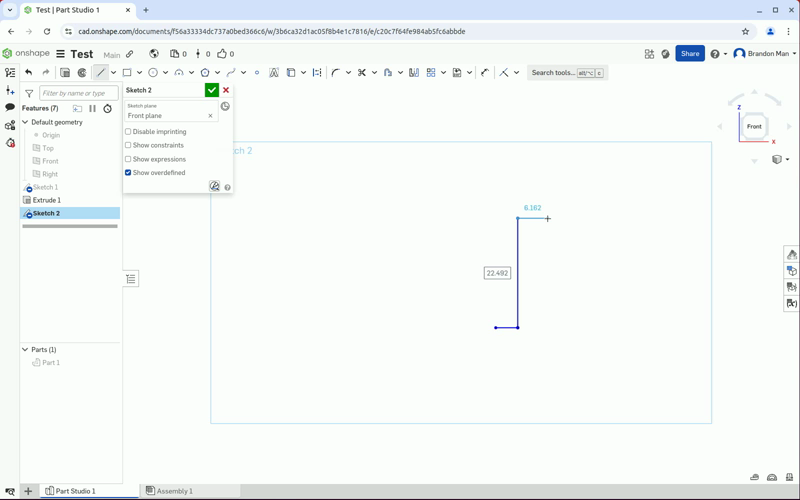
mouse_move(495, 218)
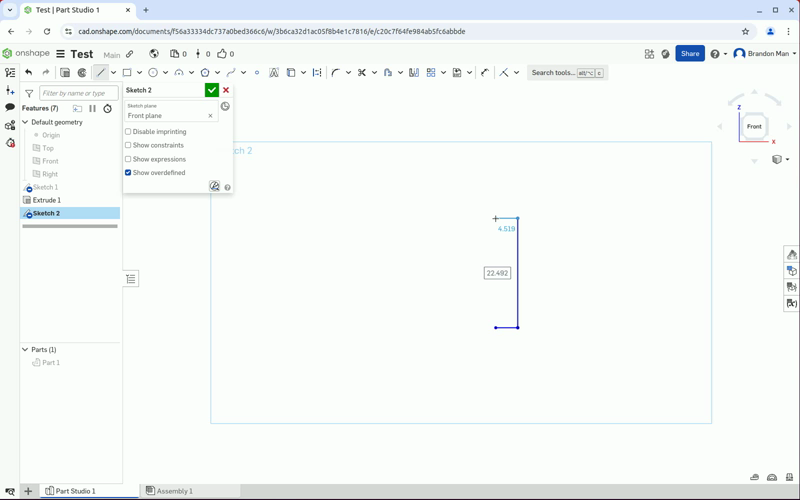
click(495, 218)
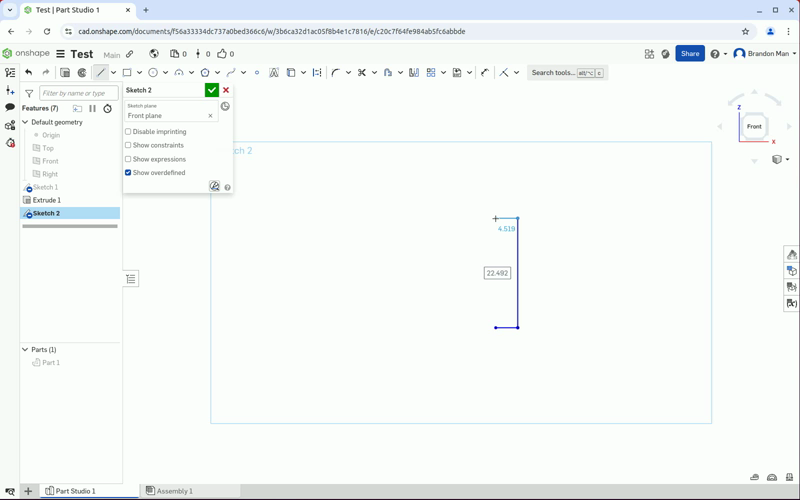
key_up(shift)
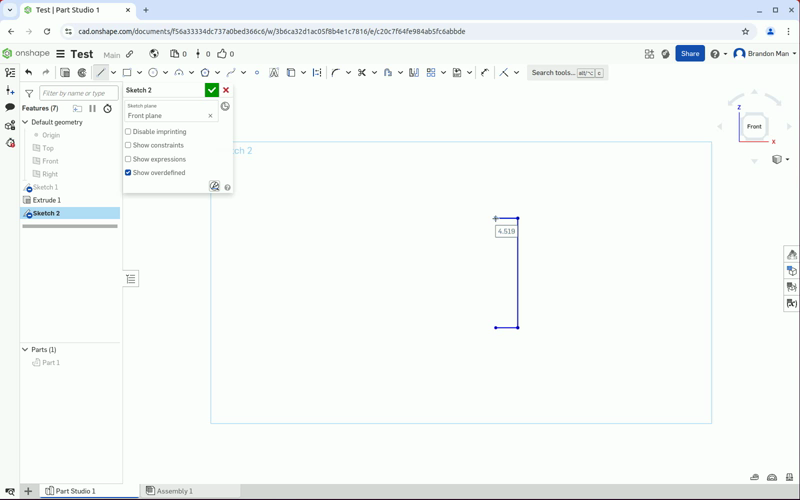
key_down(shift)
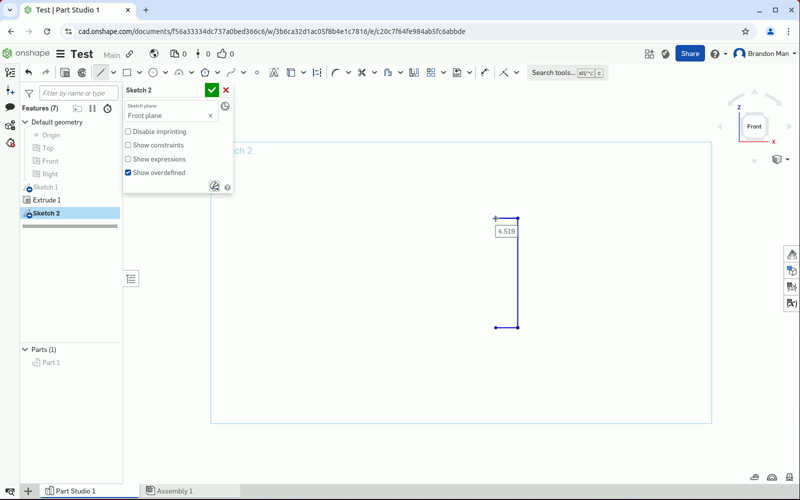
mouse_move(495, 327)
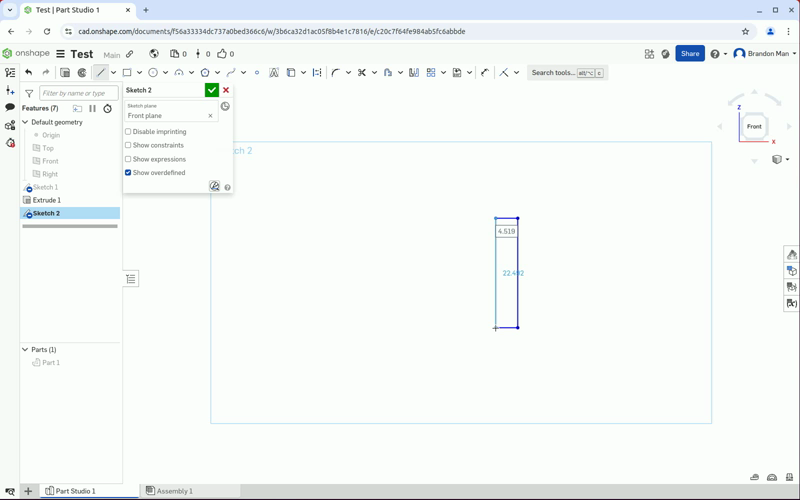
key_up(shift)
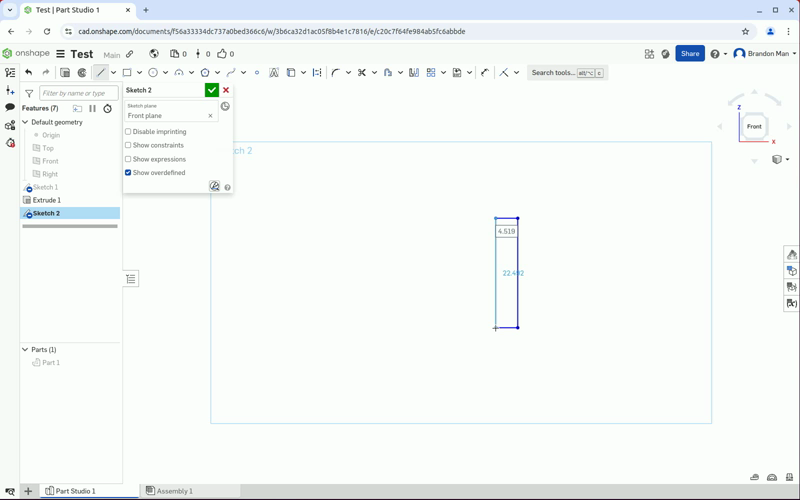
click(495, 327)
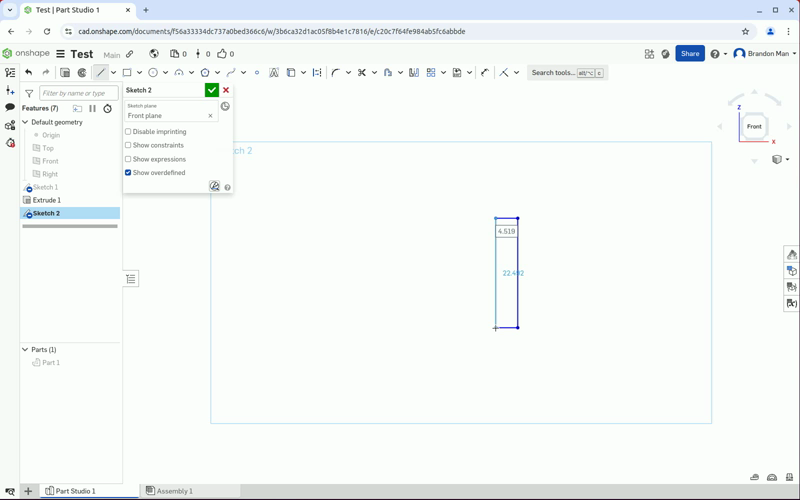
key(esc)
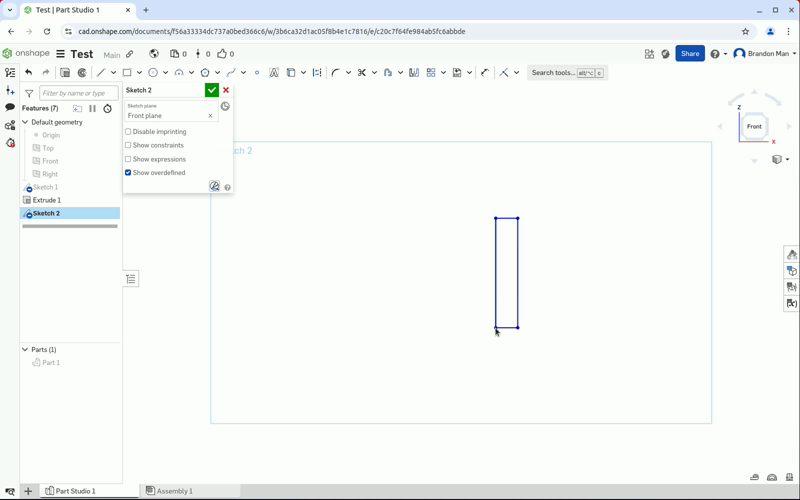
mouse_move(497, 249)
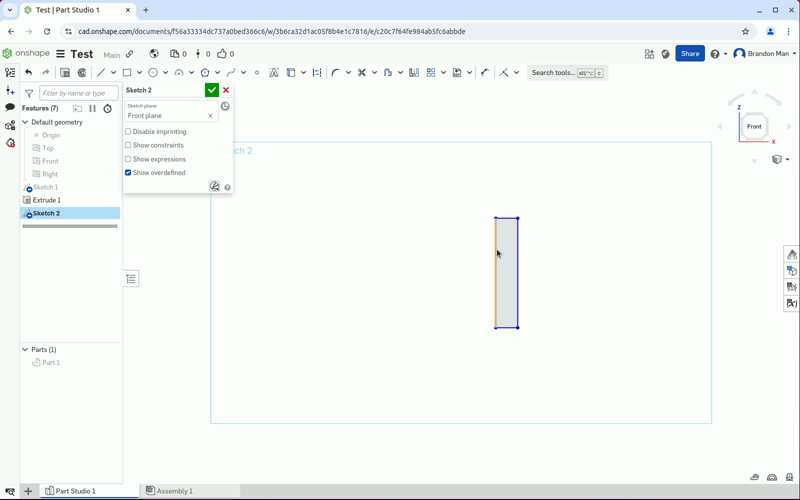
click(497, 249)
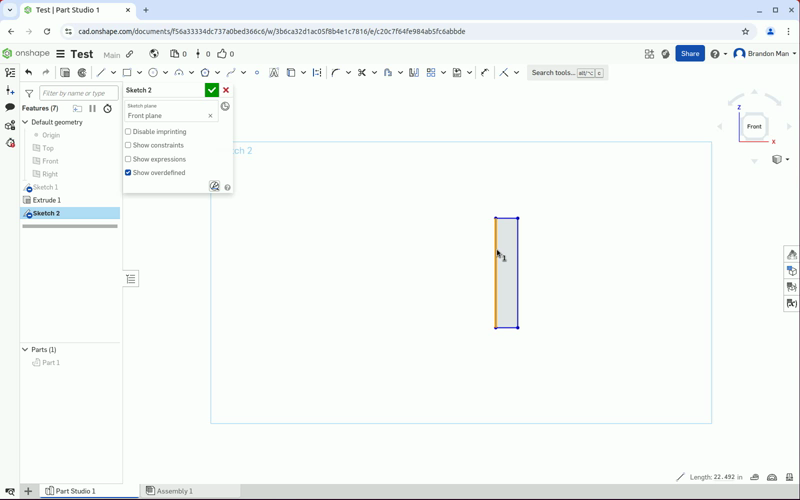
mouse_move(73, 352)
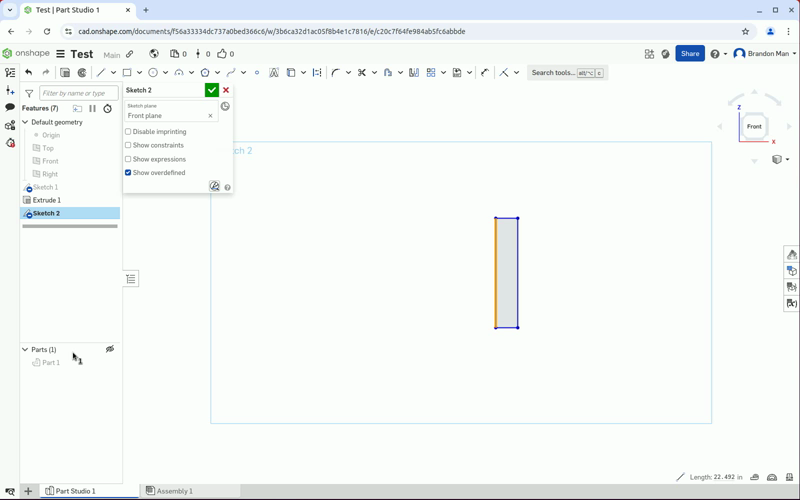
key(shift+y)
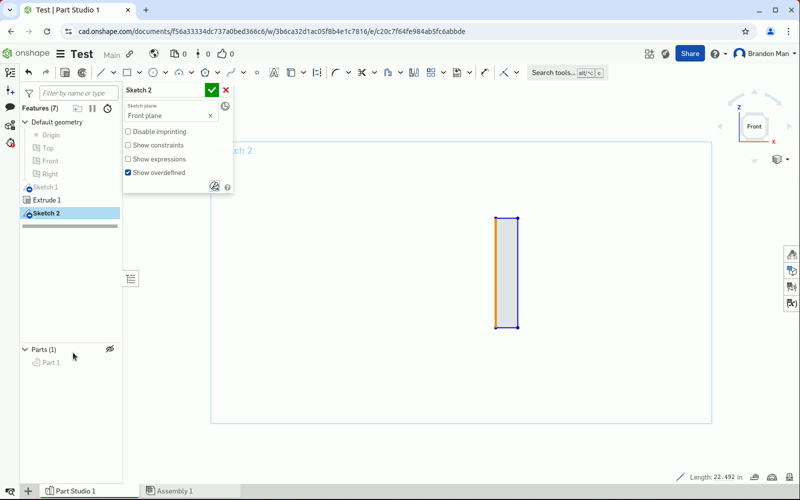
key(shift+e)
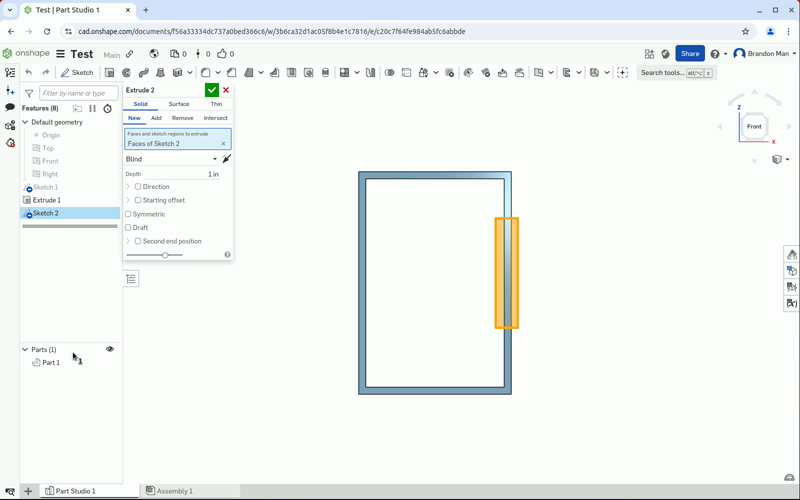
mouse_move(143, 106)
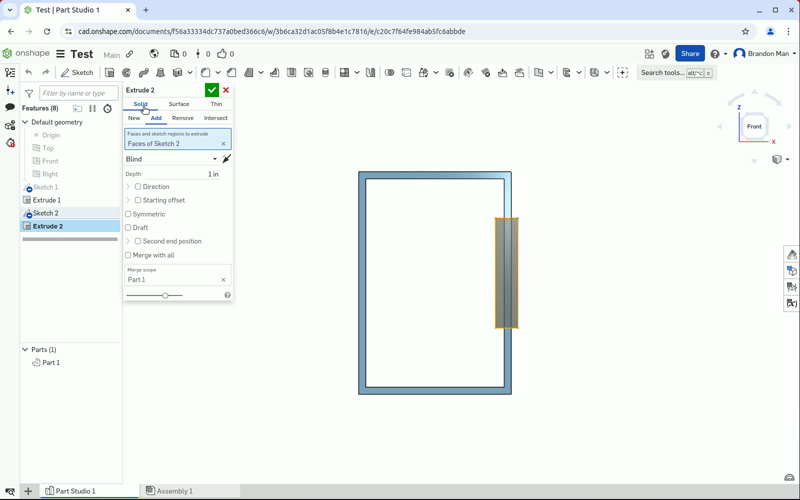
click(143, 106)
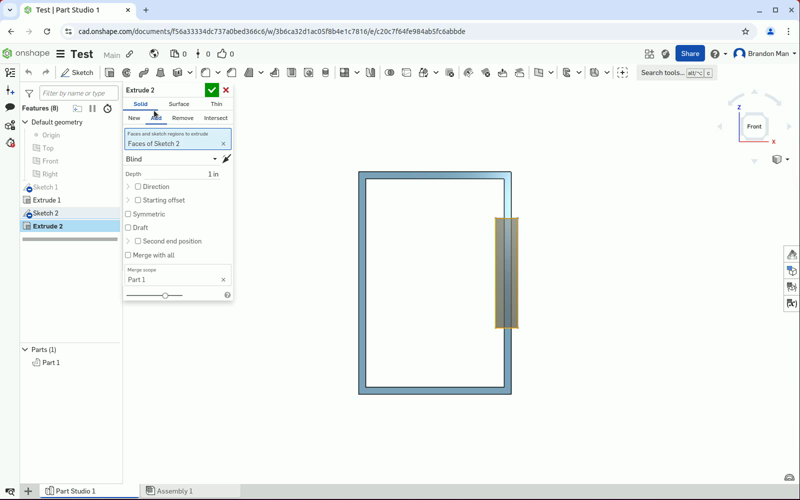
mouse_move(186, 120)
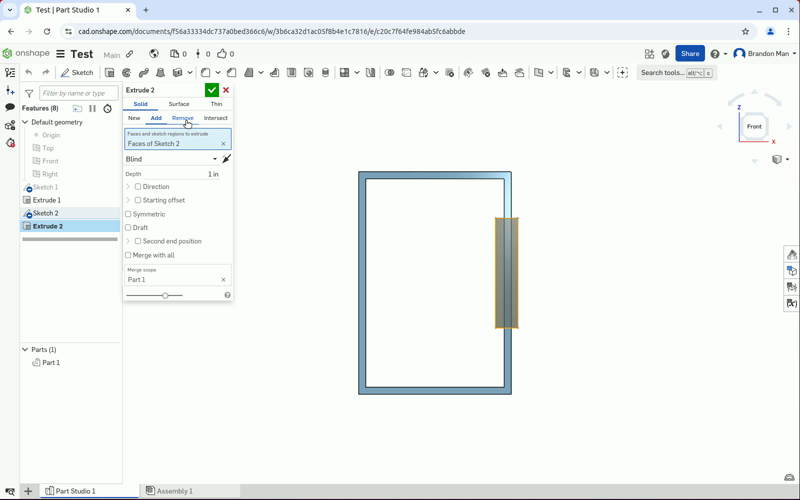
click(186, 120)
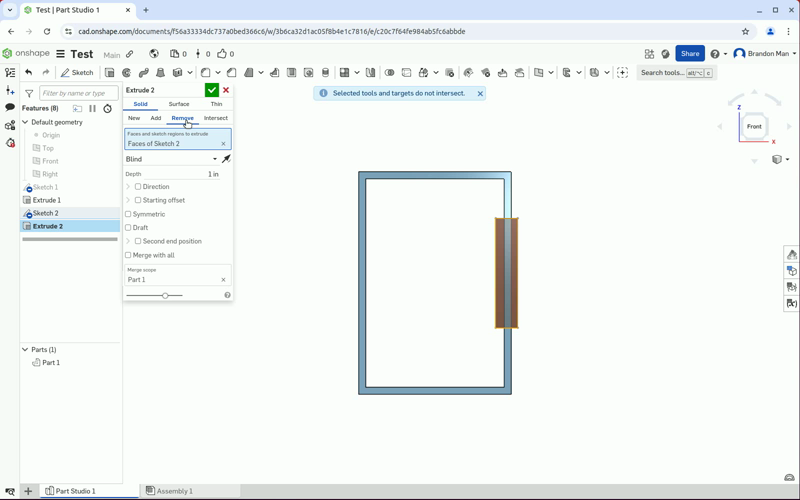
key(tab, 4)
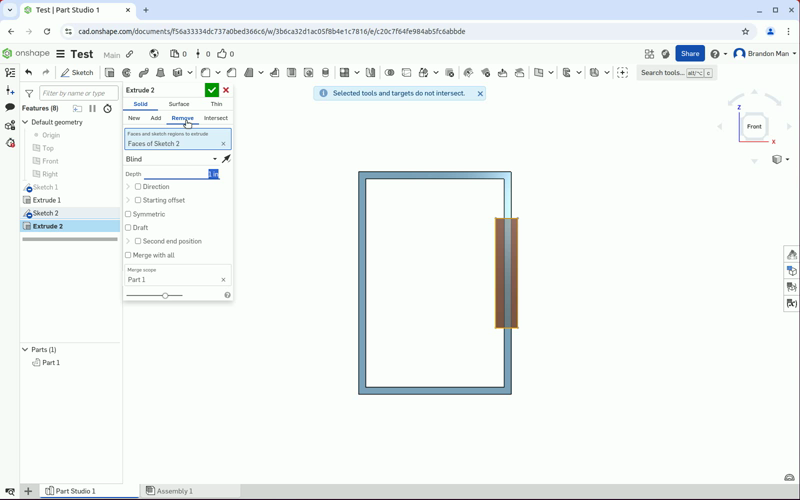
text(-11.313)
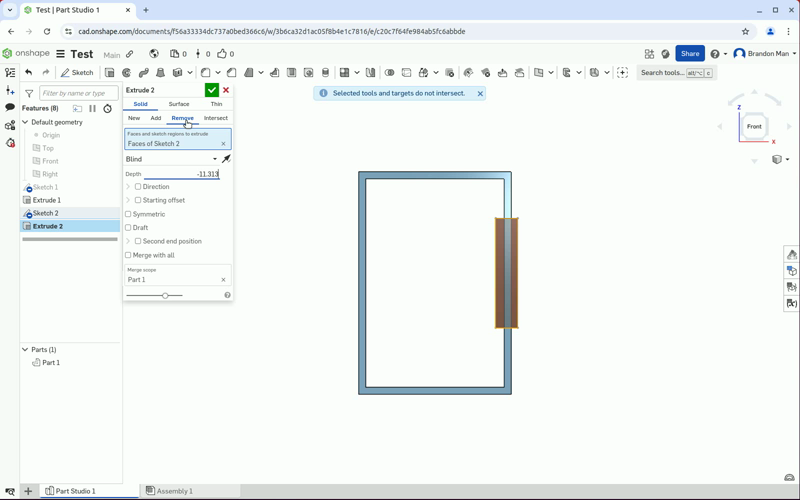
key(tab, 6)
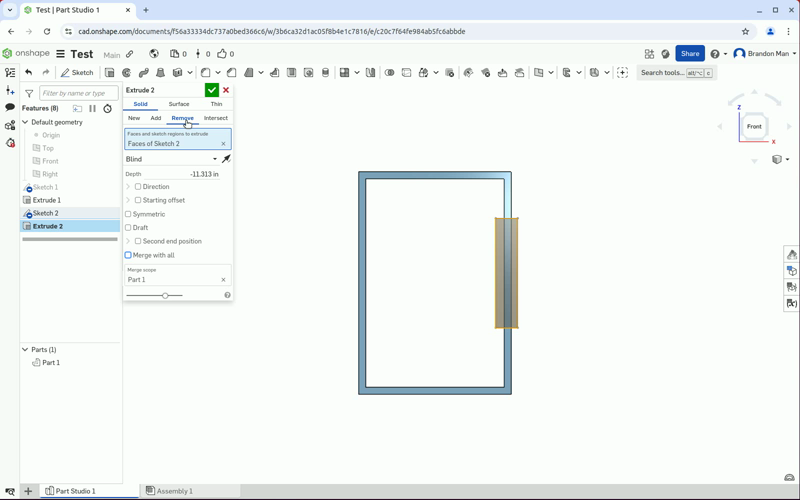
key(space)
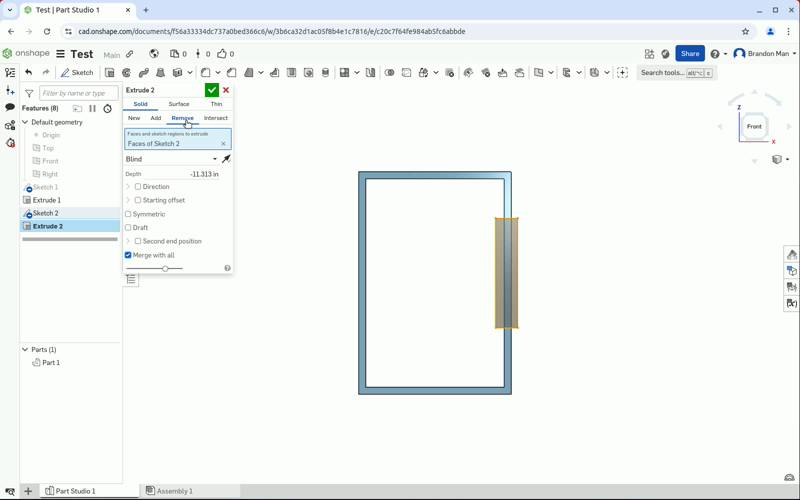
key(enter)
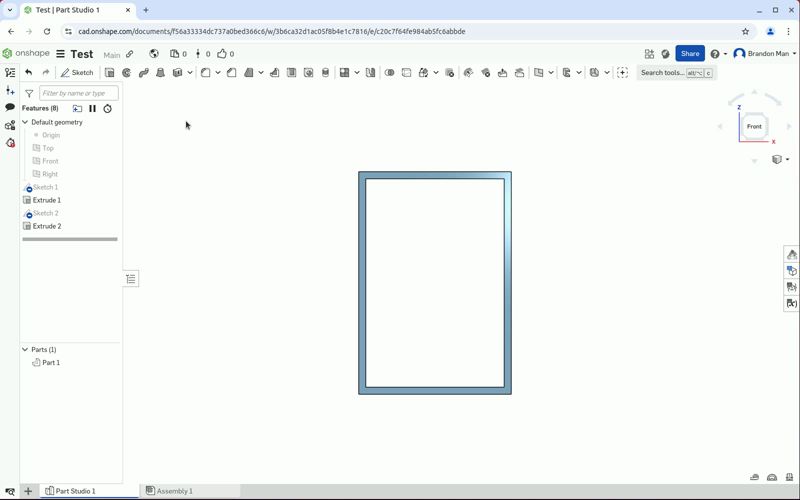
key(shift+h)
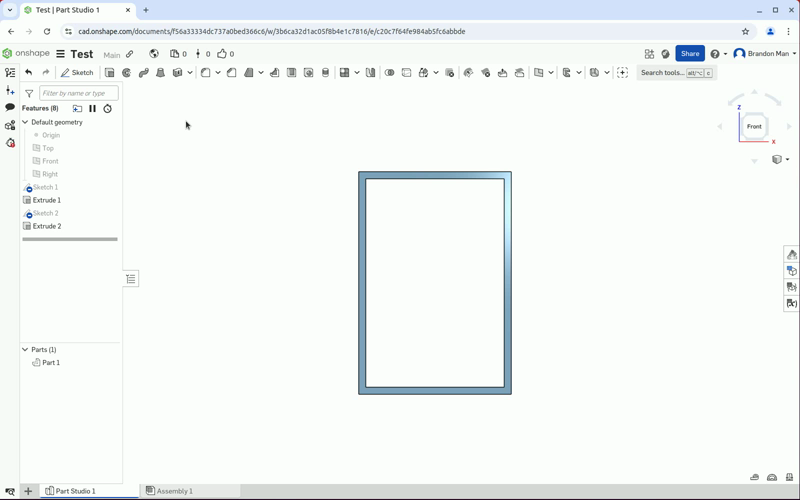
key(shift+h)
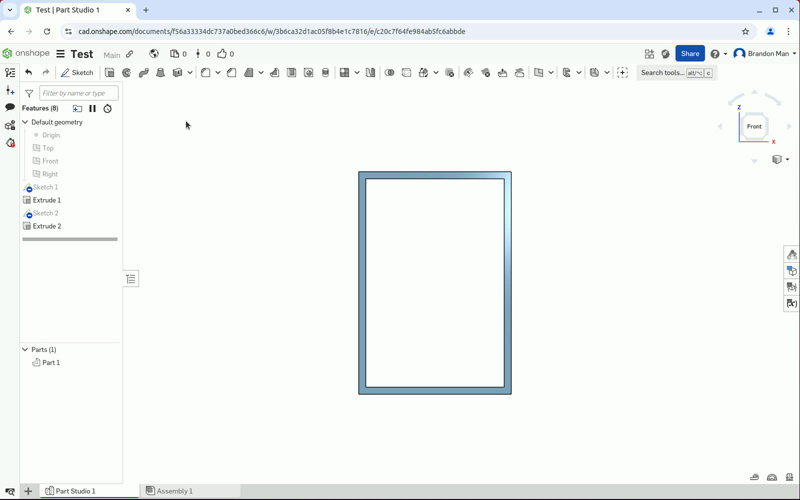
mouse_move(73, 189)
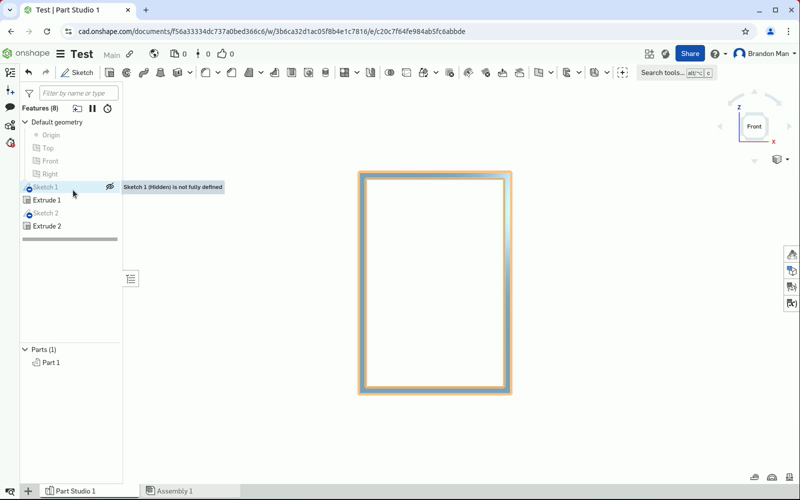
click(73, 189)
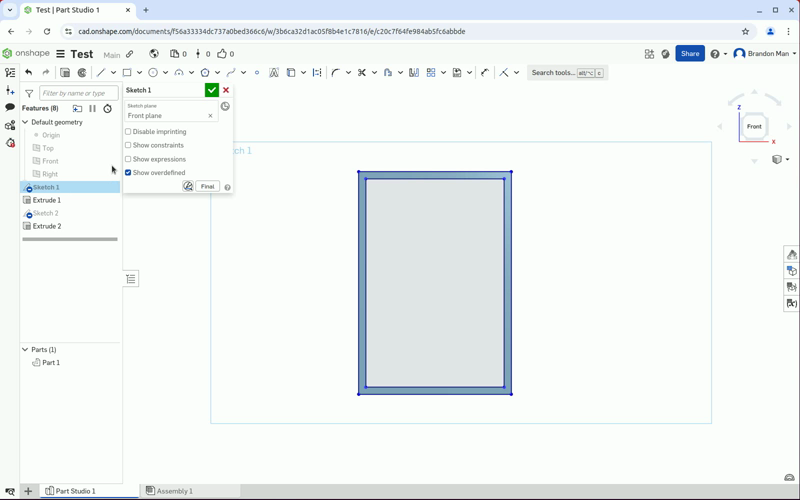
mouse_move(229, 92)
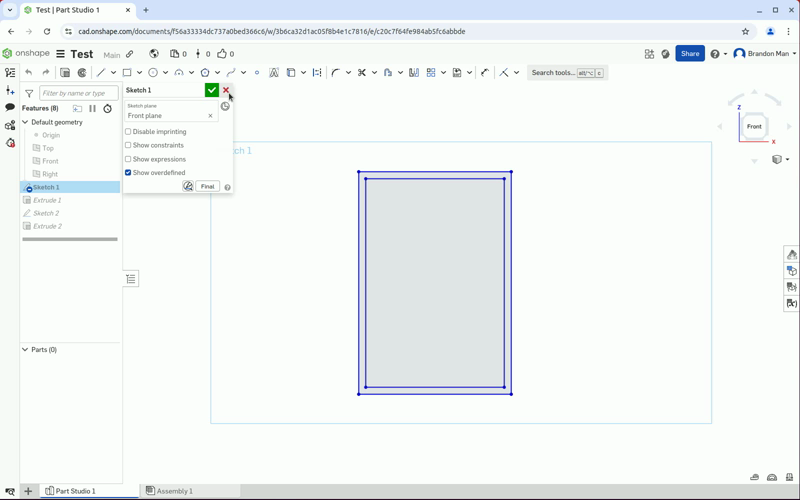
click(229, 92)
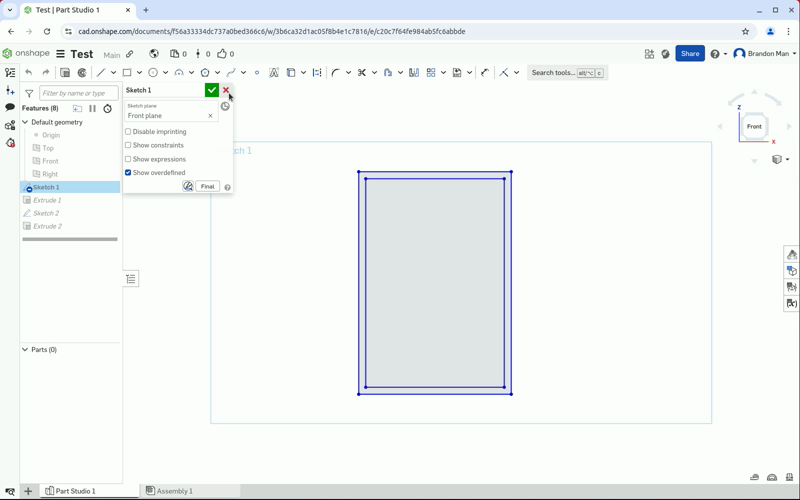
key(shift+s)
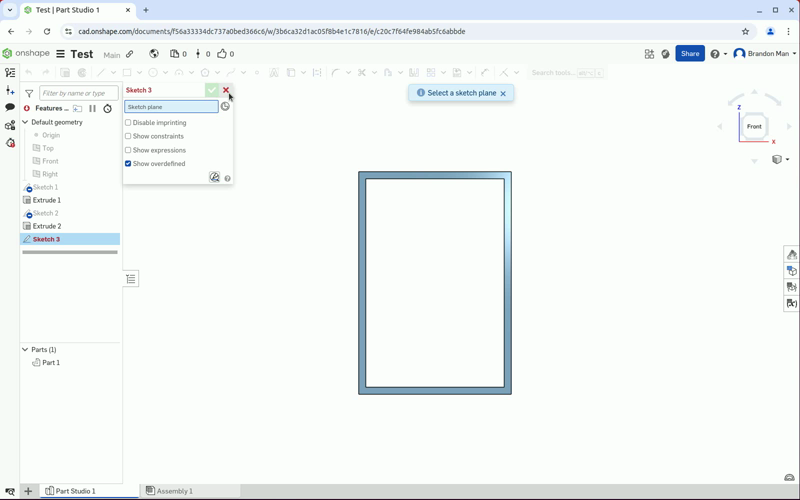
mouse_move(73, 163)
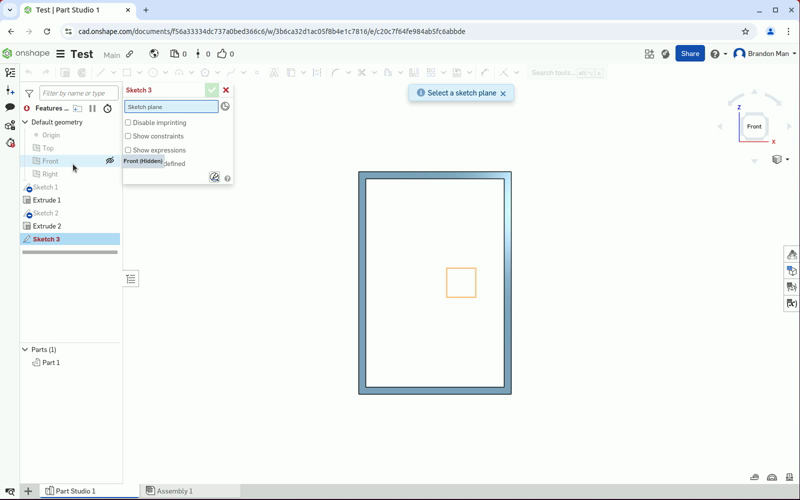
click(73, 163)
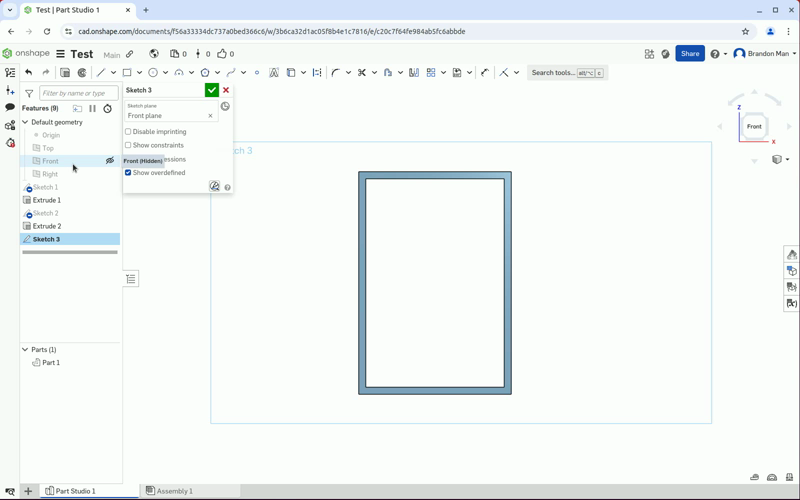
mouse_move(73, 352)
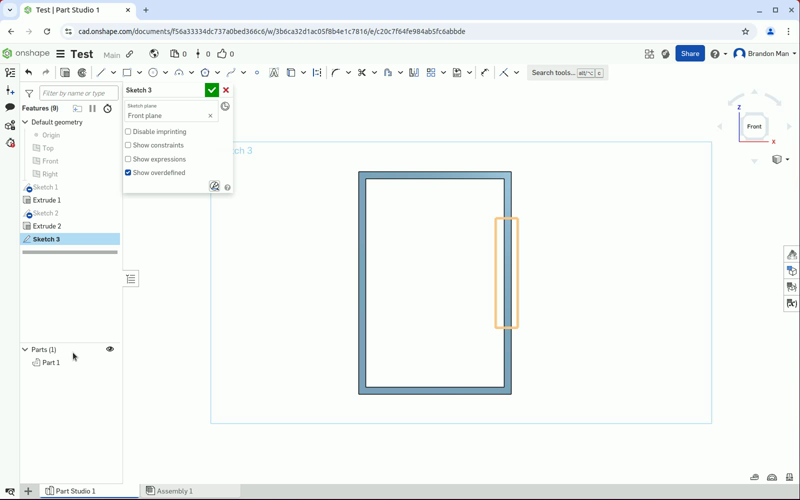
key(y)
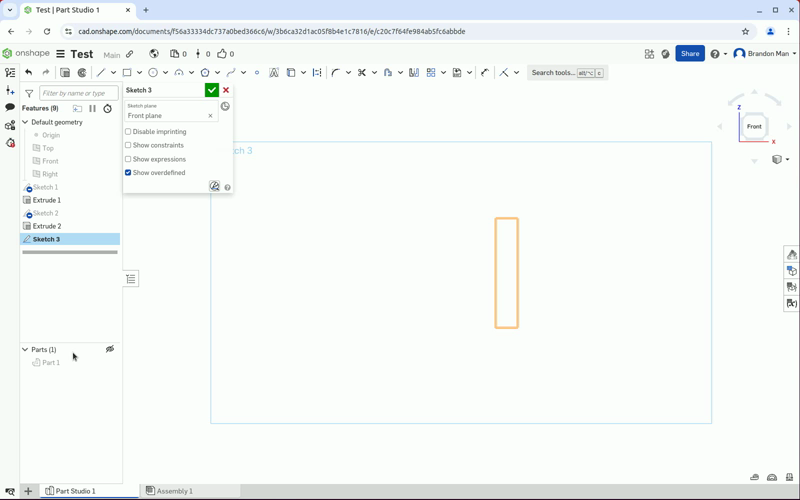
key(l)
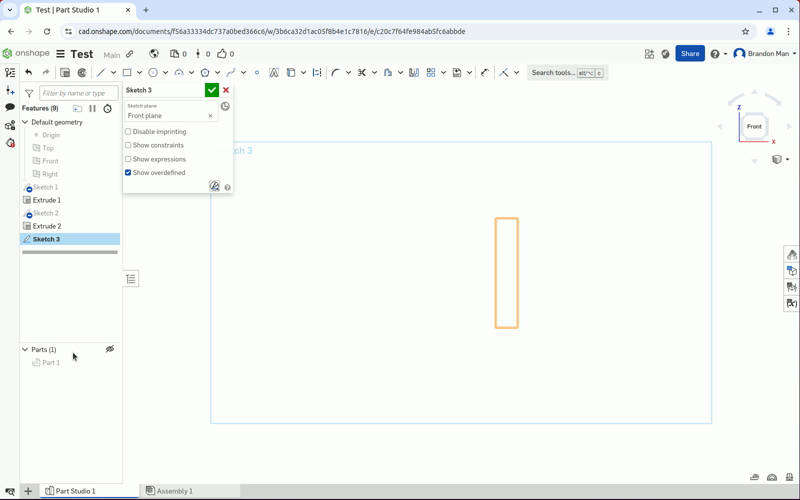
key_down(shift)
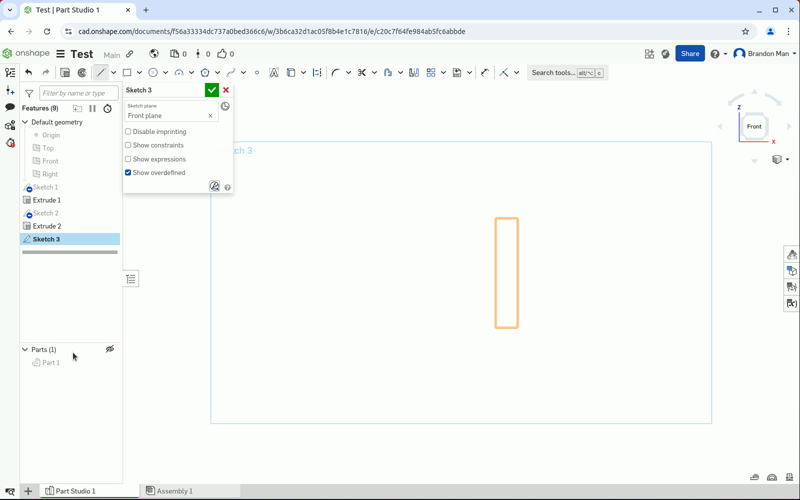
mouse_move(349, 333)
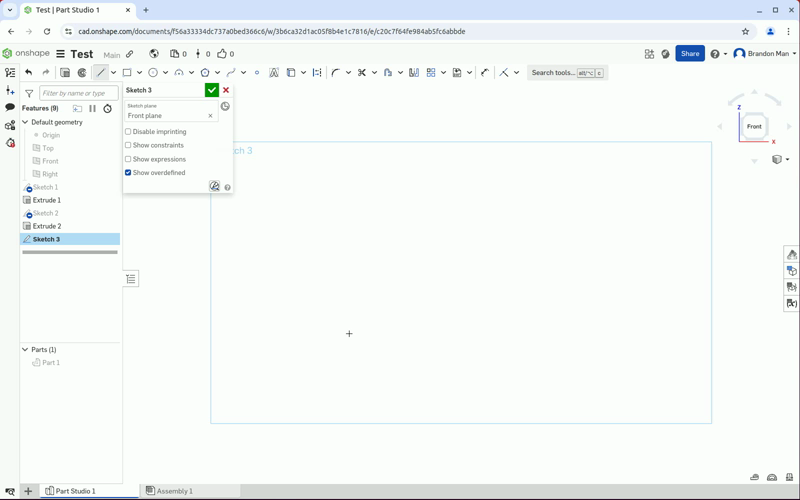
click(349, 333)
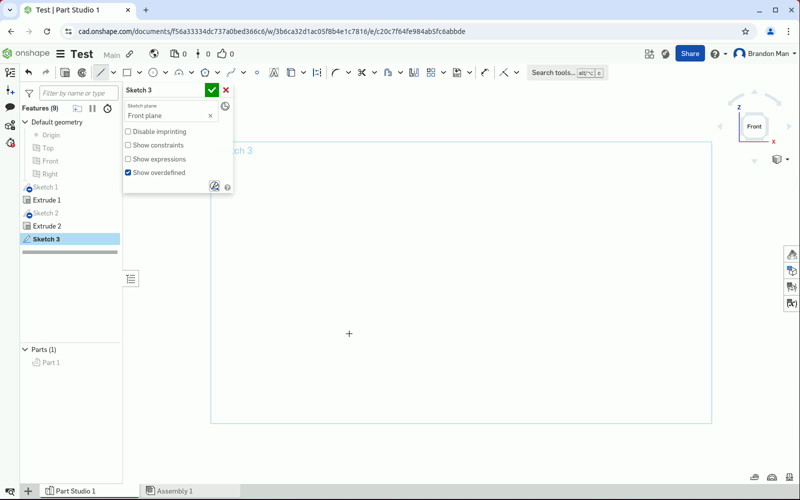
key_up(shift)
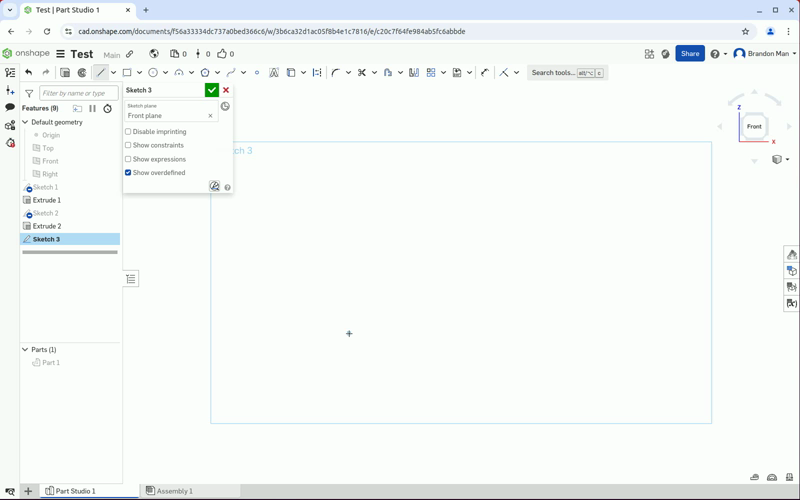
key_down(shift)
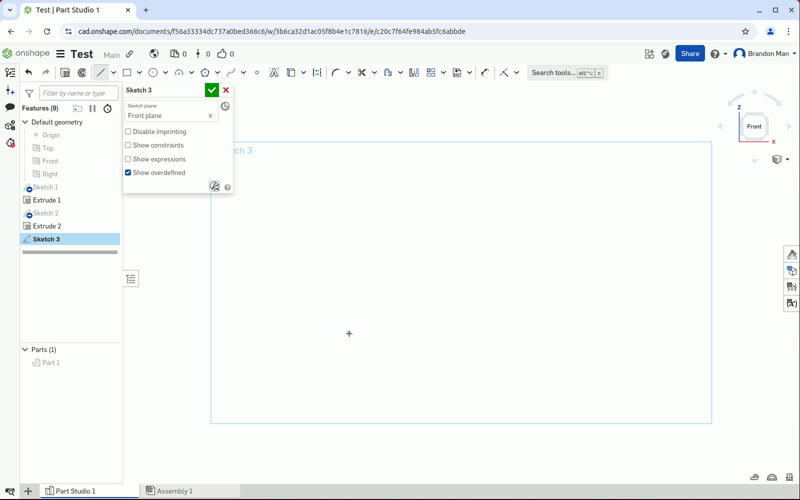
mouse_move(379, 333)
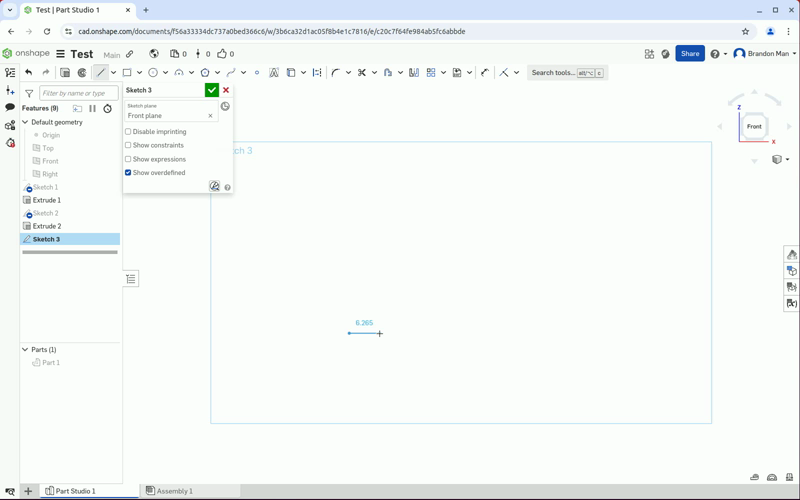
mouse_move(368, 333)
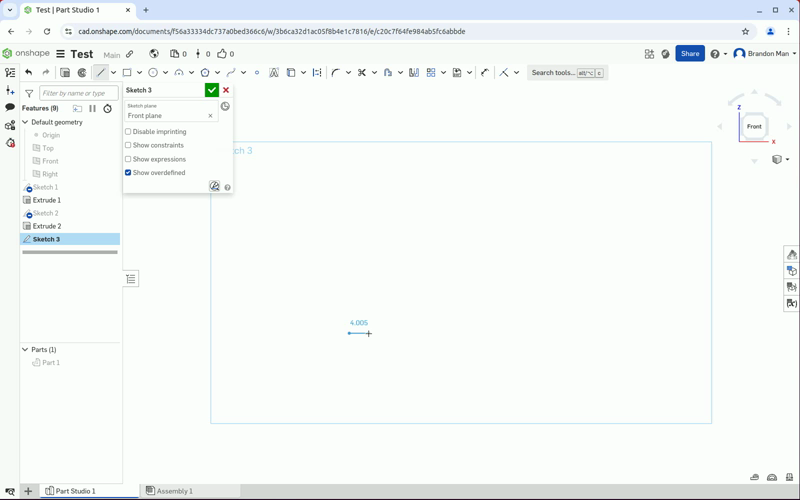
click(368, 333)
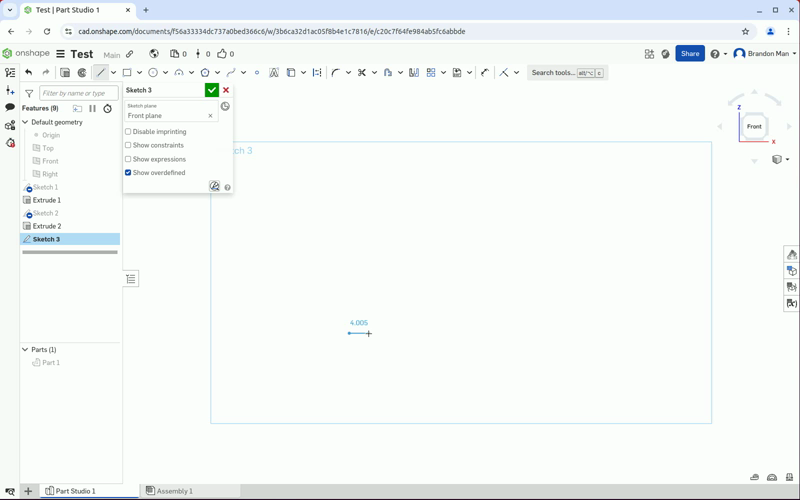
key_up(shift)
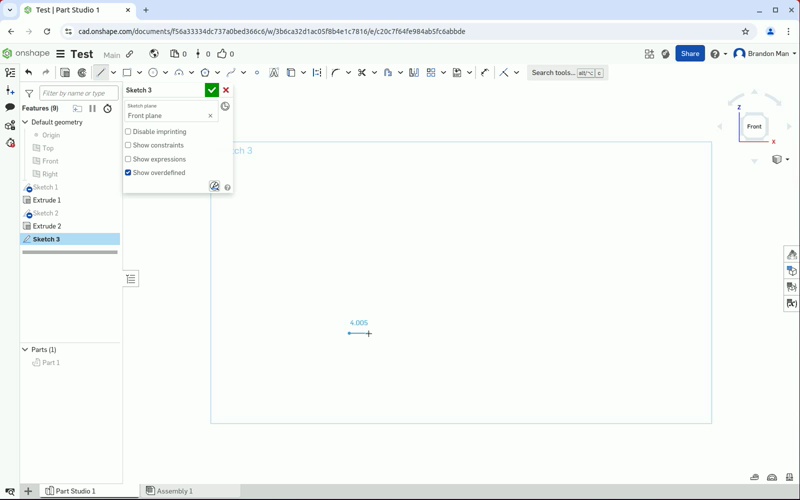
key_down(shift)
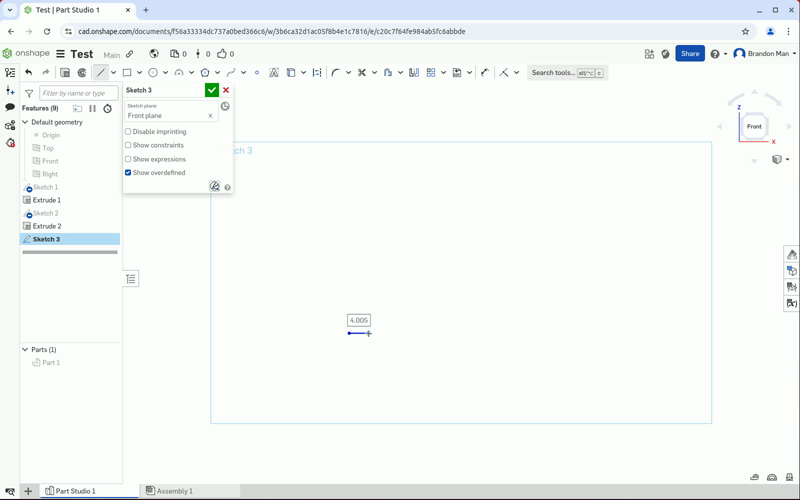
mouse_move(368, 224)
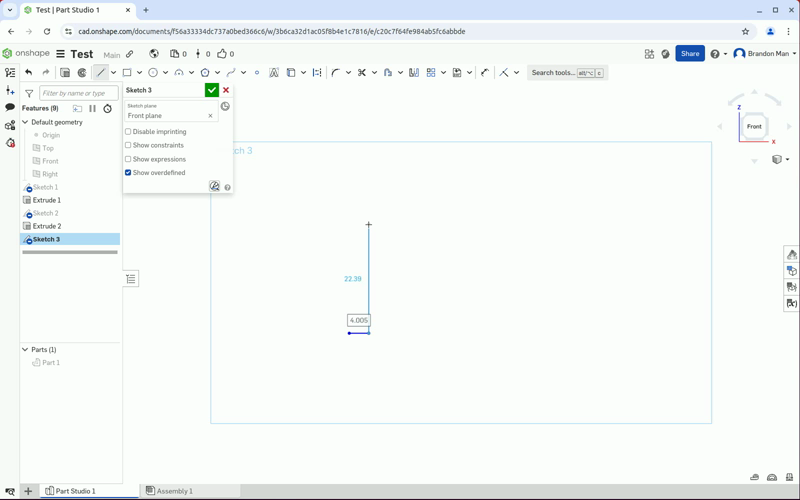
click(368, 224)
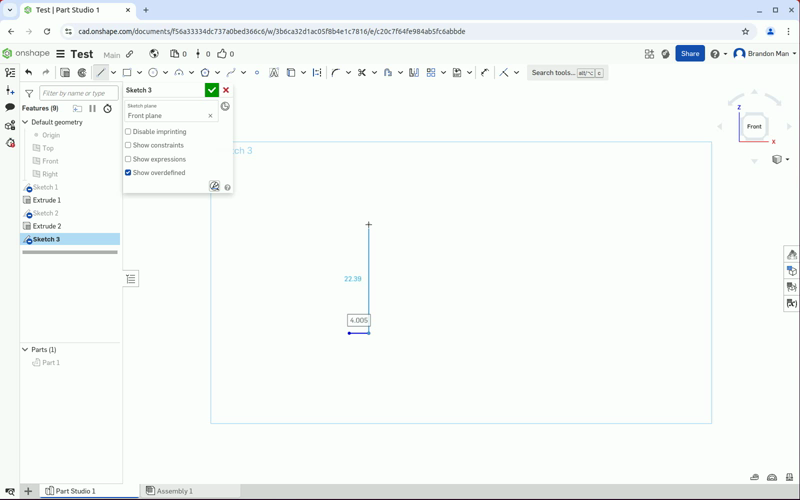
key_up(shift)
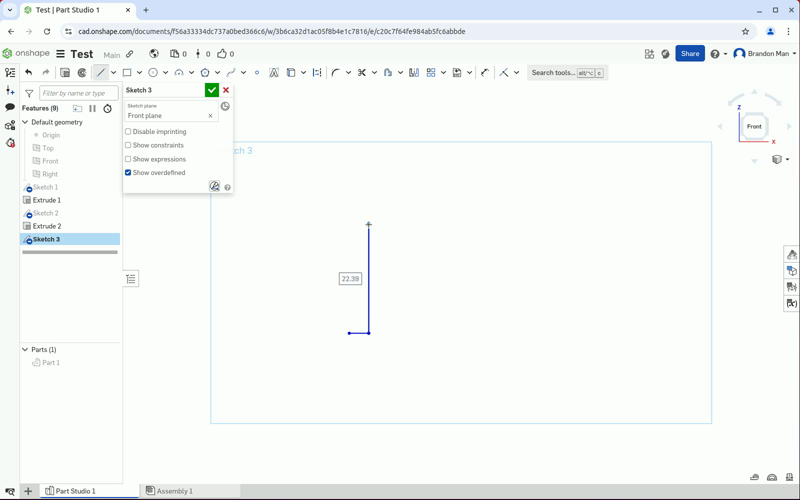
key_down(shift)
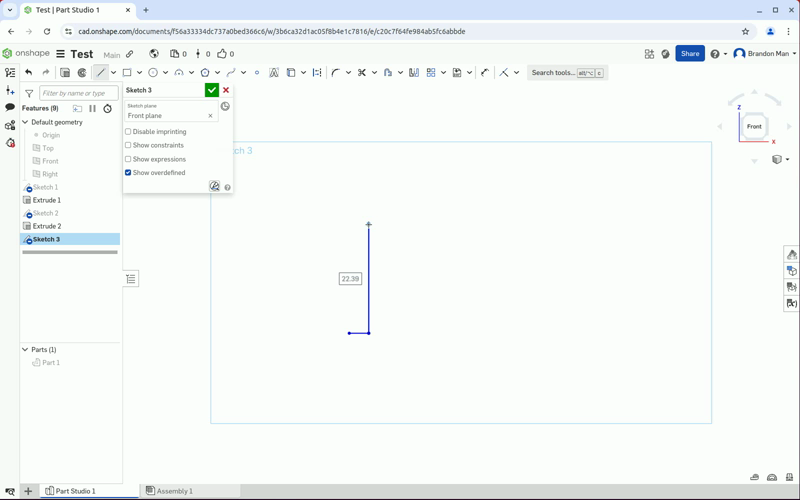
mouse_move(398, 224)
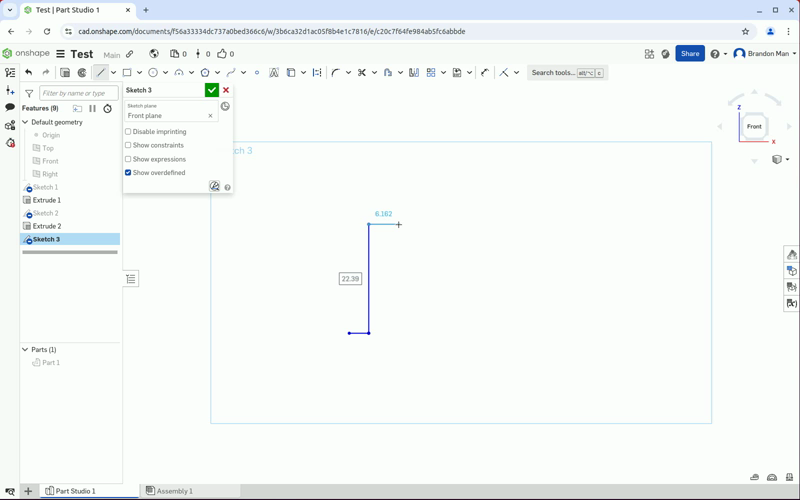
mouse_move(349, 224)
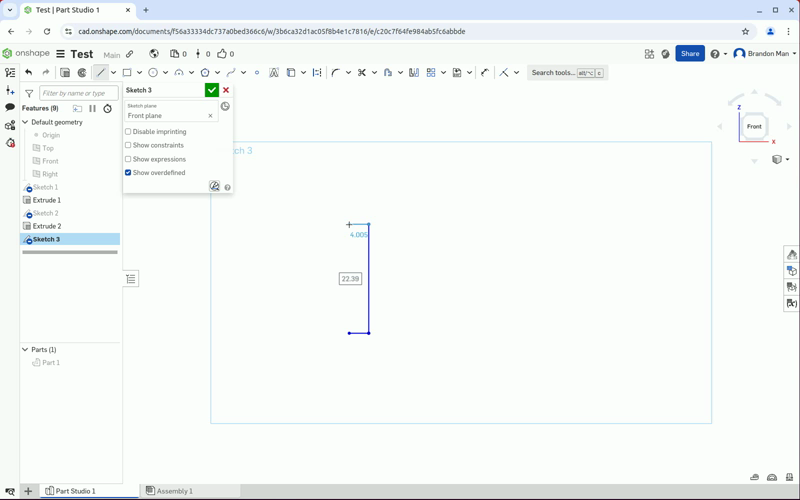
click(349, 224)
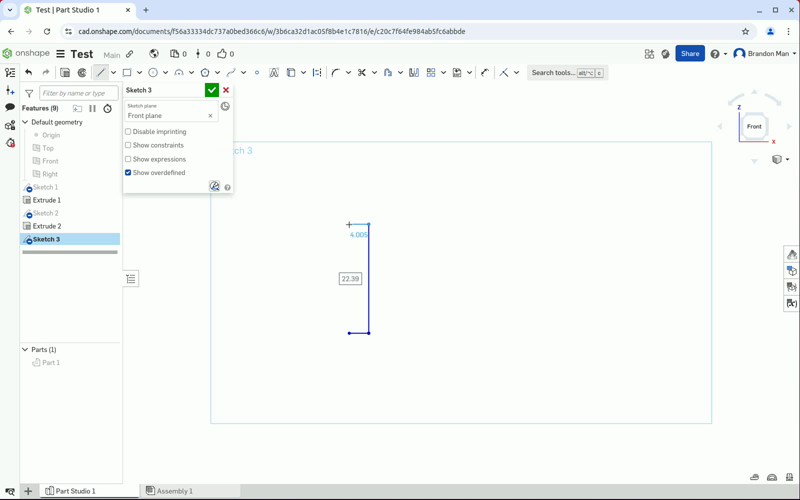
key_up(shift)
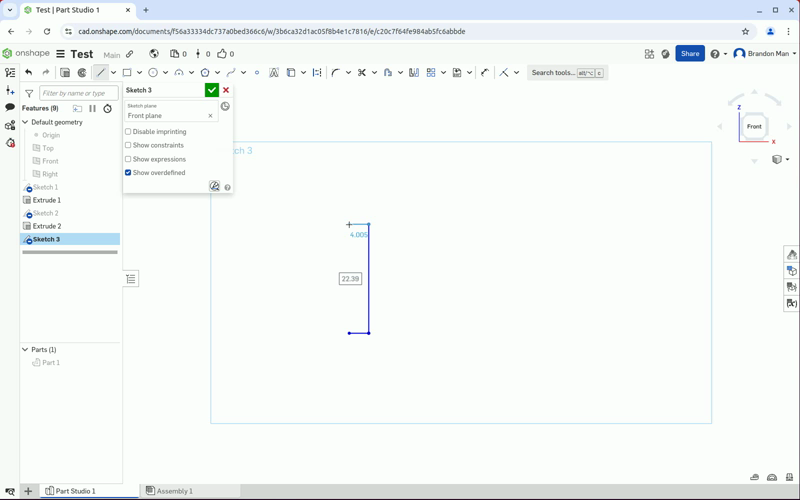
key_down(shift)
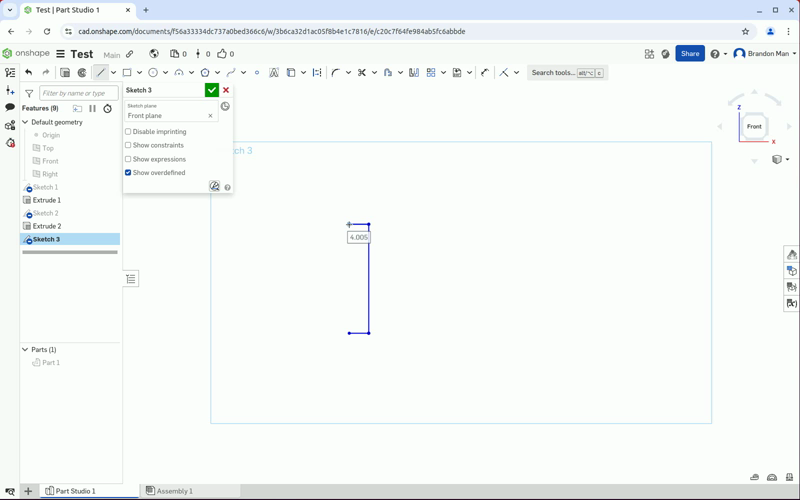
mouse_move(349, 333)
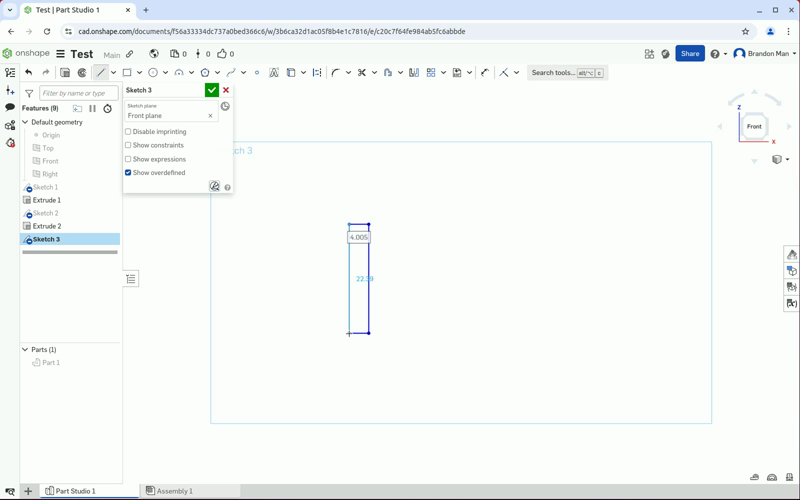
key_up(shift)
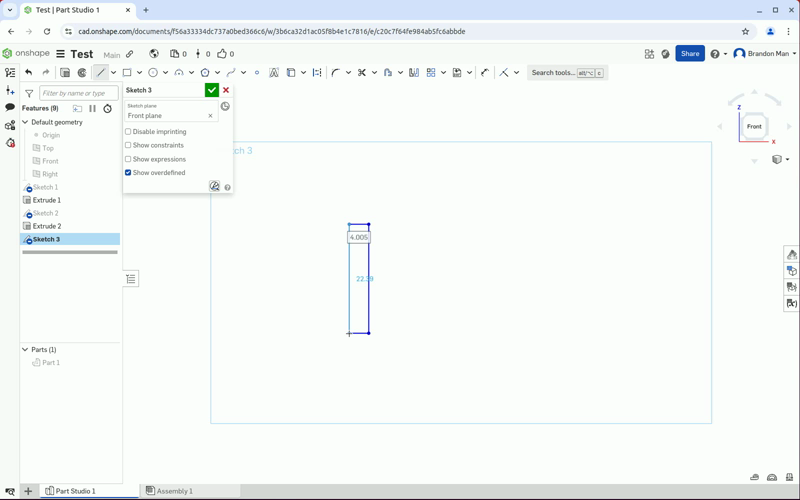
click(349, 333)
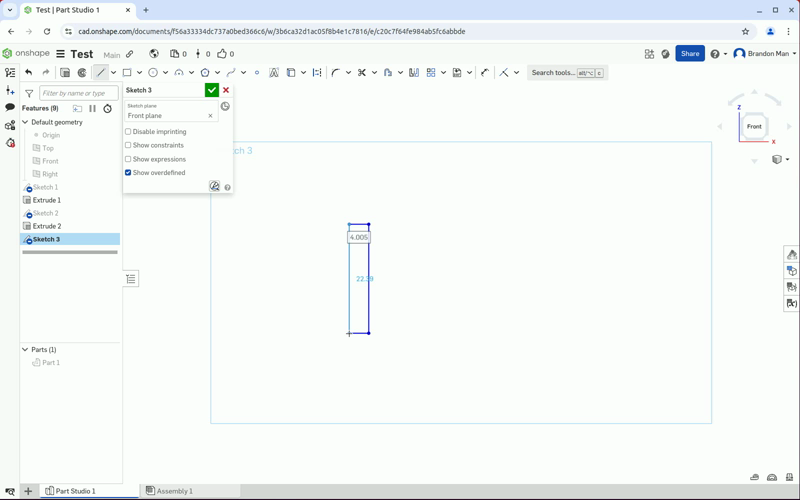
key(esc)
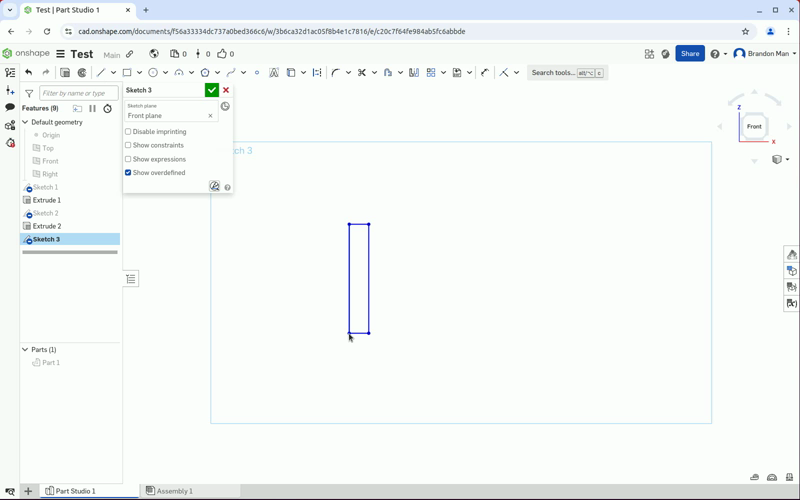
mouse_move(359, 320)
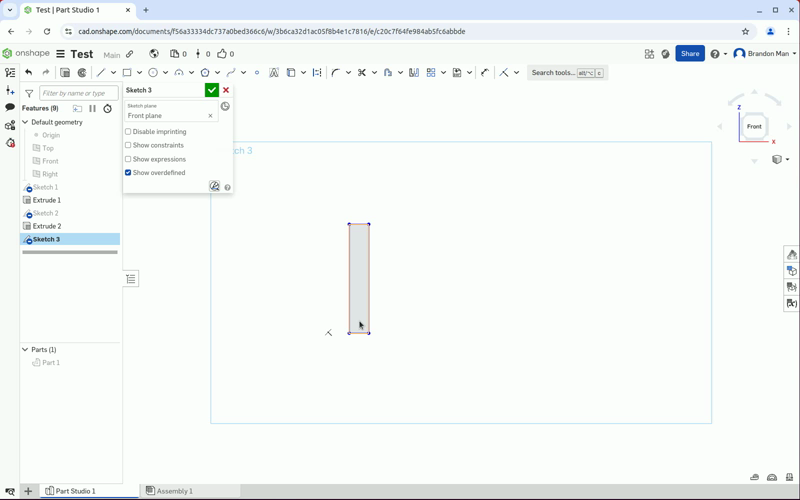
click(359, 320)
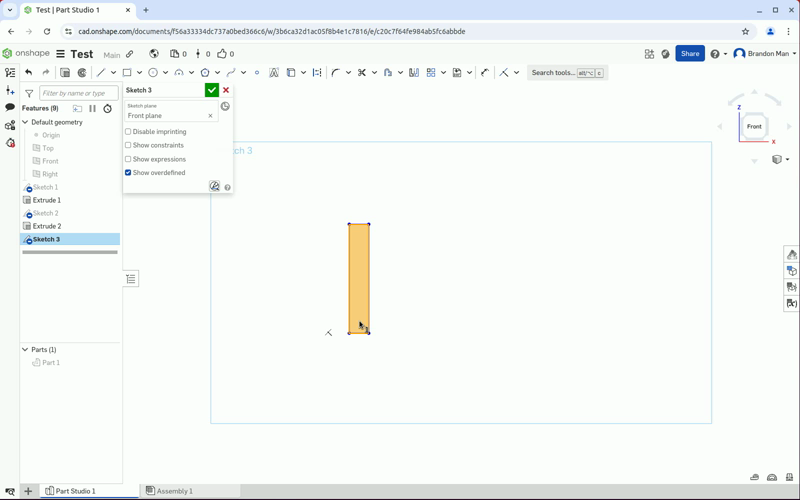
mouse_move(73, 352)
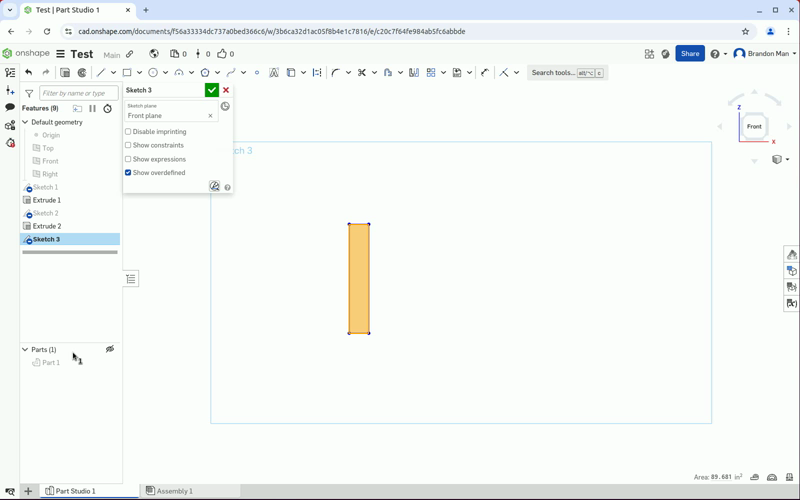
key(shift+y)
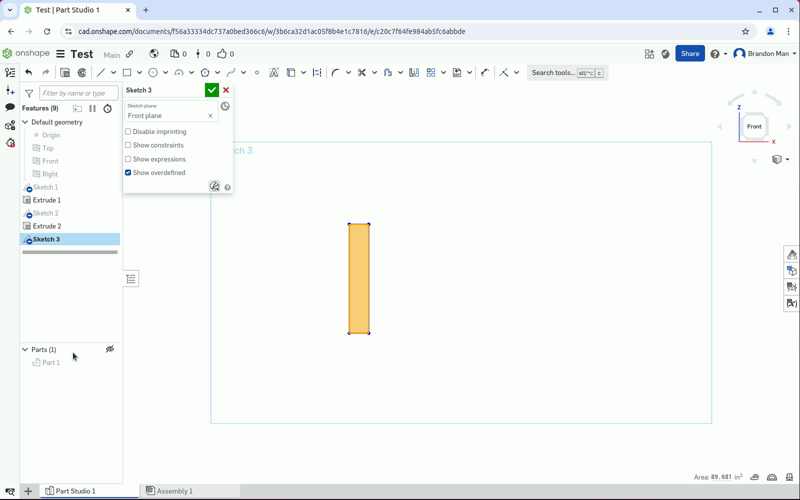
key(shift+e)
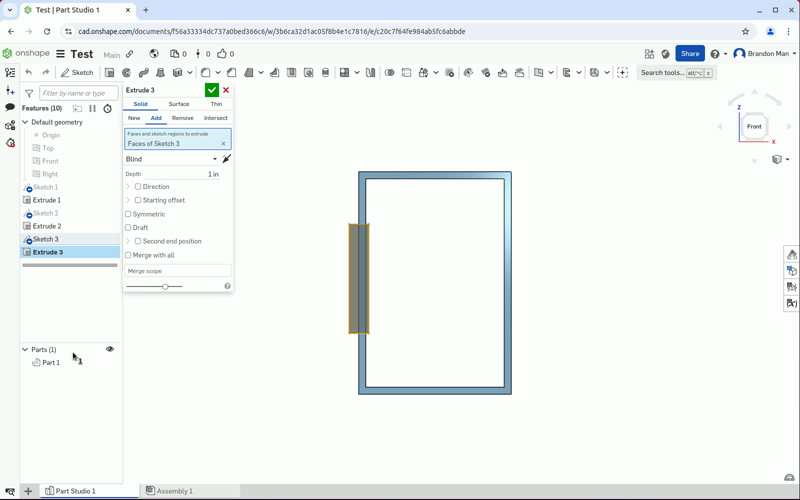
mouse_move(143, 106)
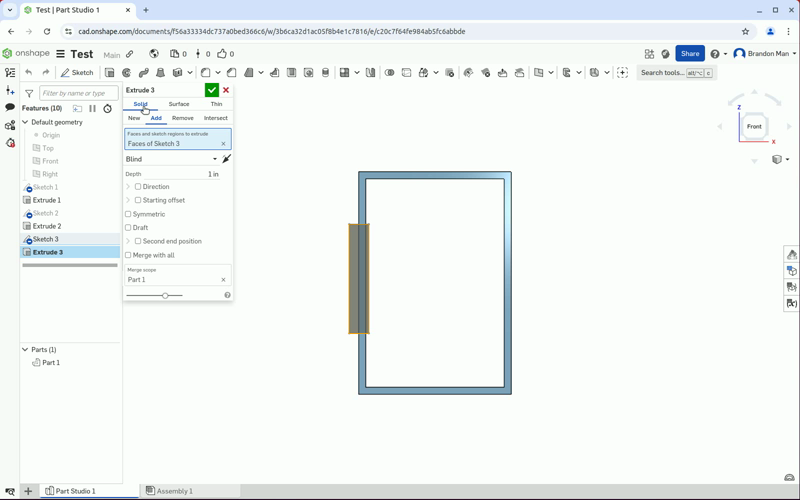
click(143, 106)
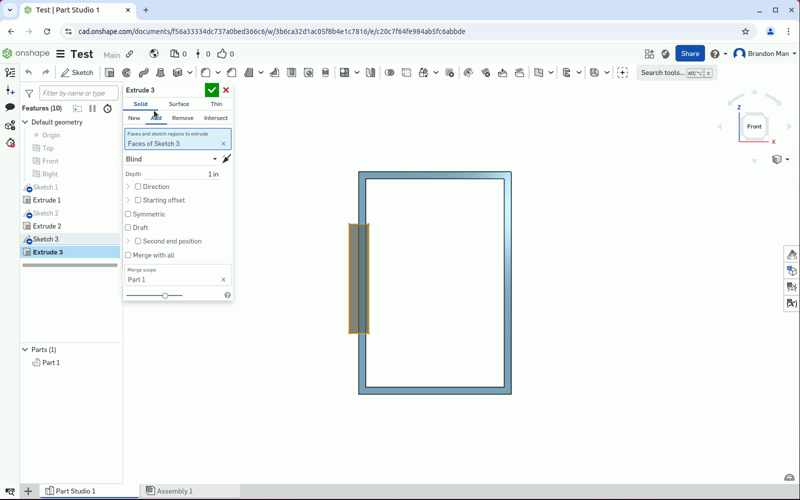
mouse_move(186, 120)
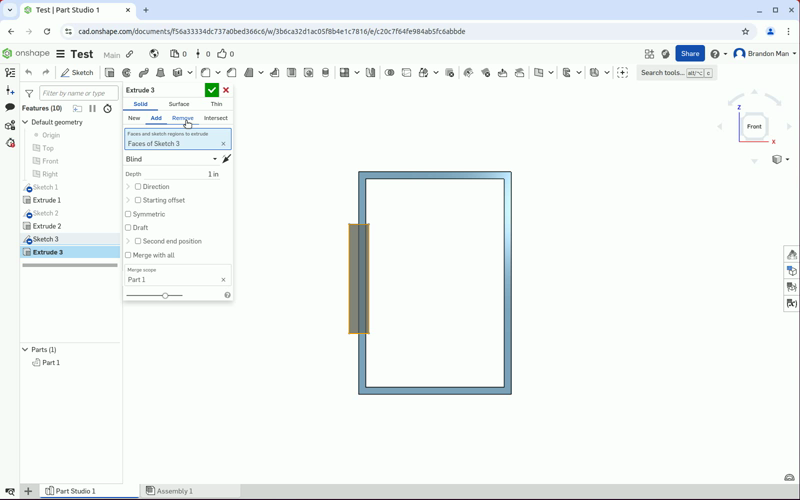
click(186, 120)
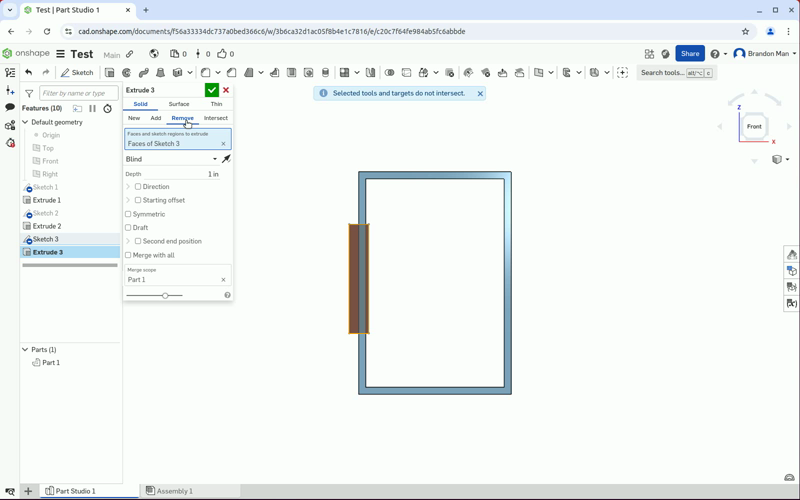
key(tab, 4)
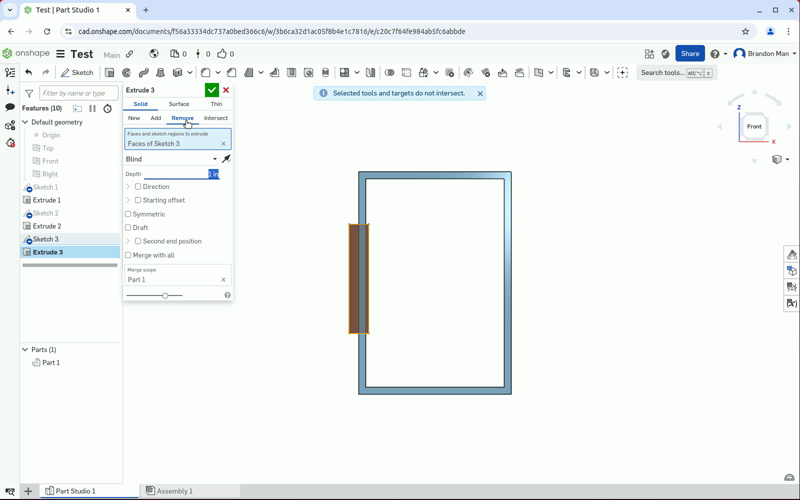
text(-11.313)
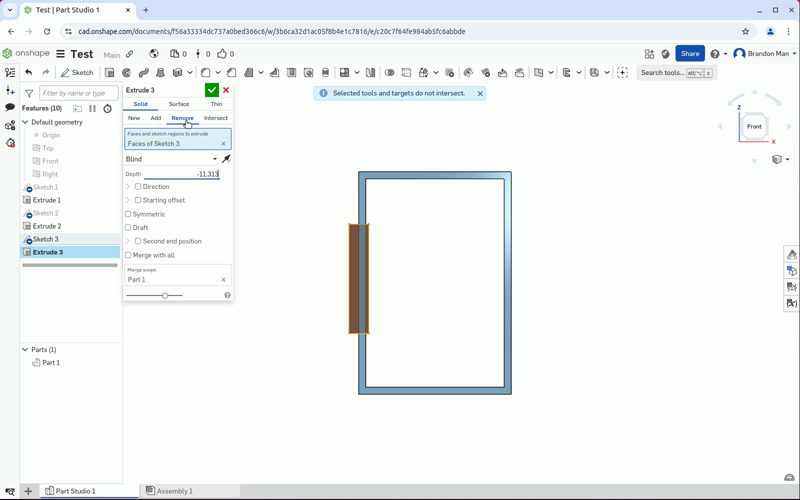
key(tab, 6)
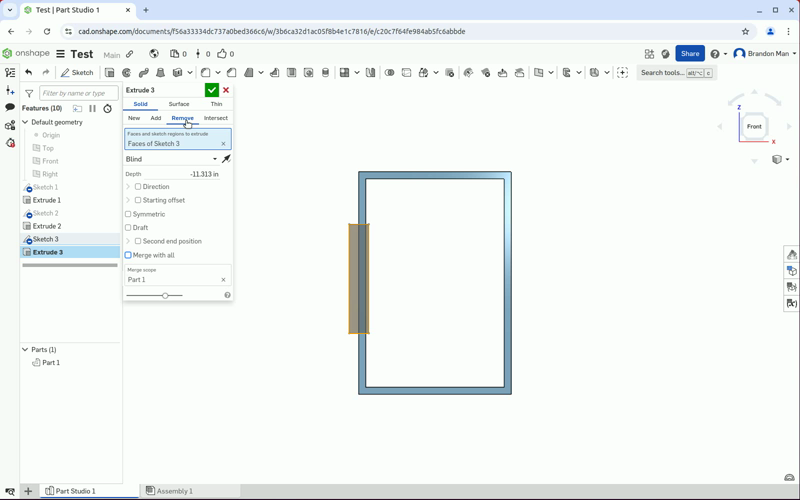
key(space)
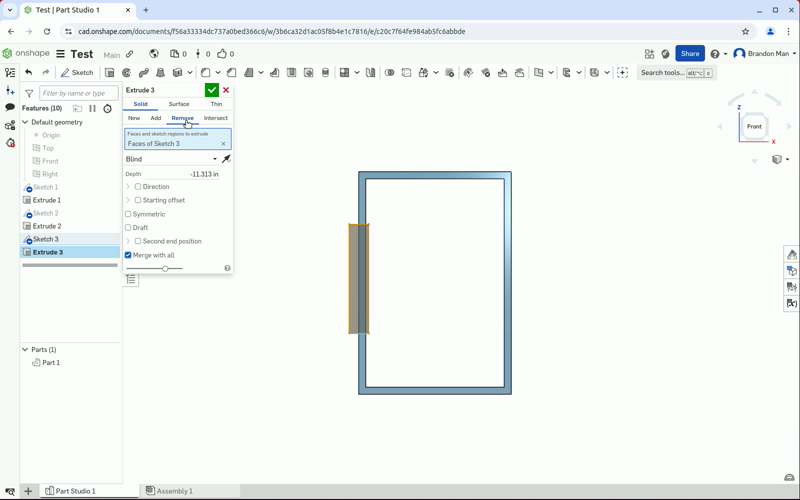
key(enter)
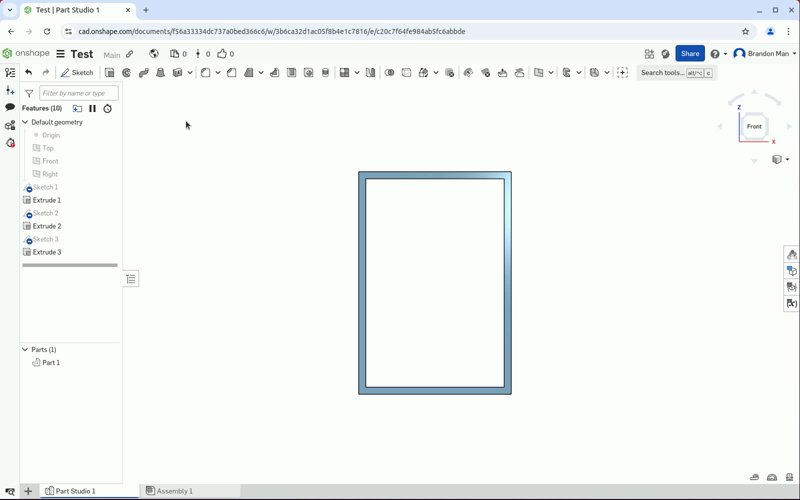
key(shift+h)
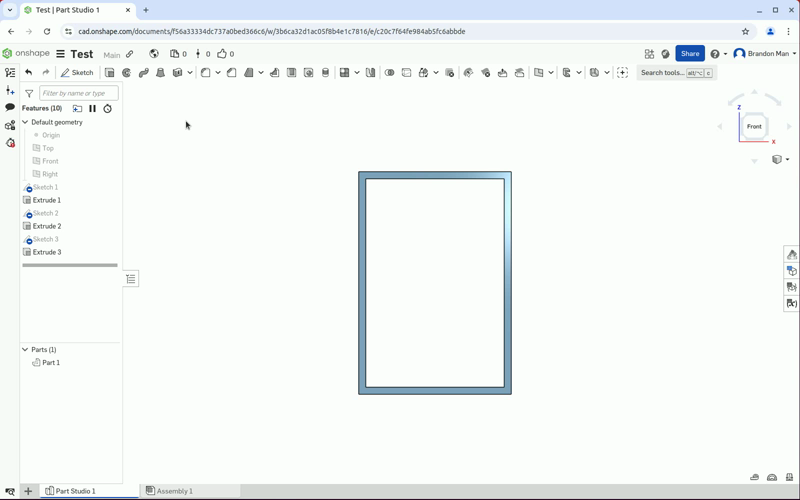
key(shift+h)
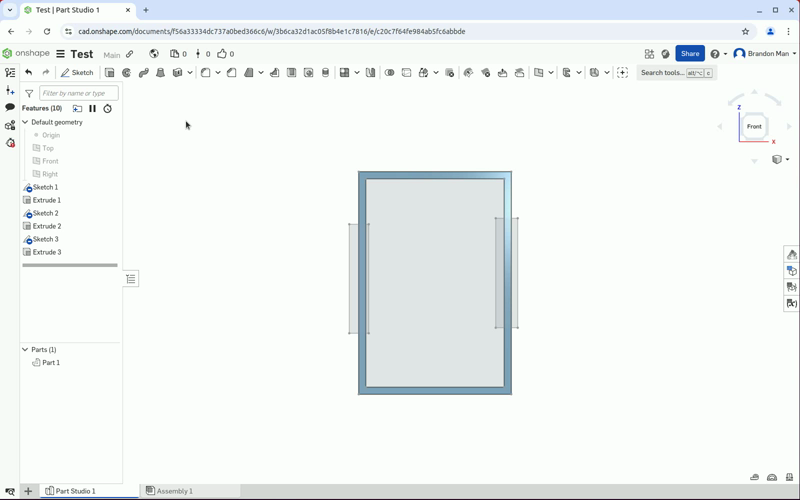
key(shift+7)
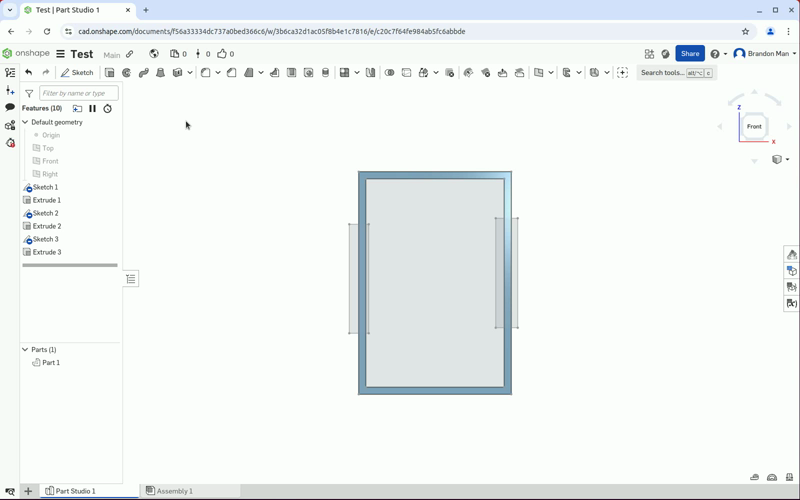
key(left, 2)
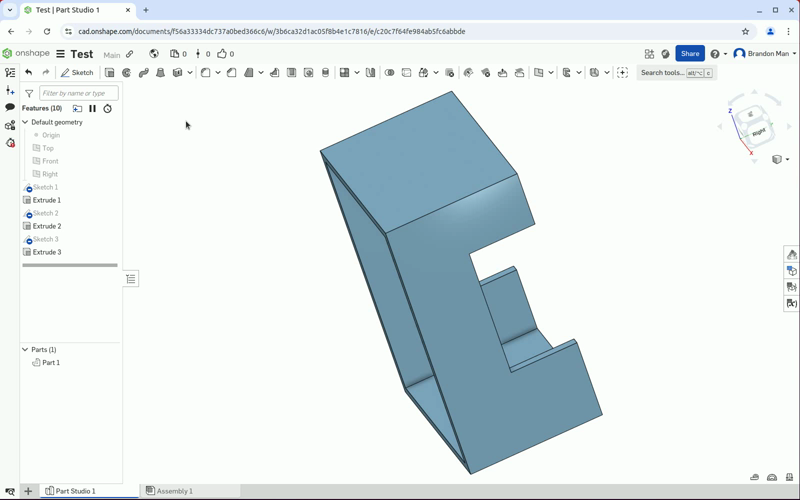
key(down, 2)
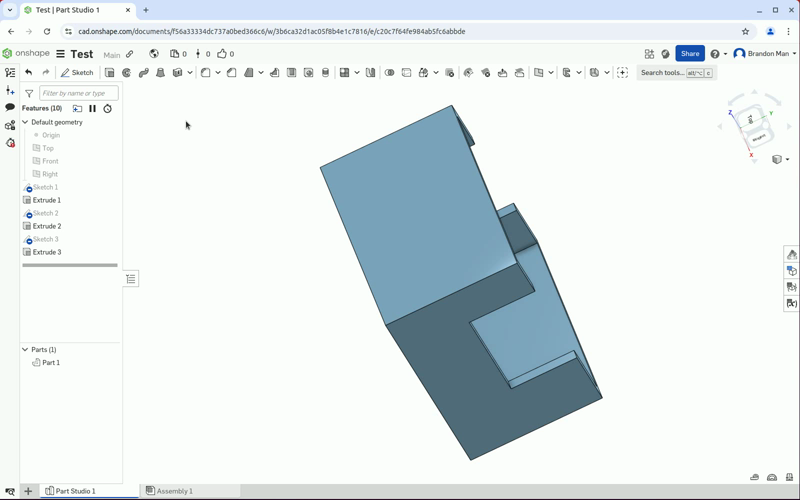
key(up, 2)
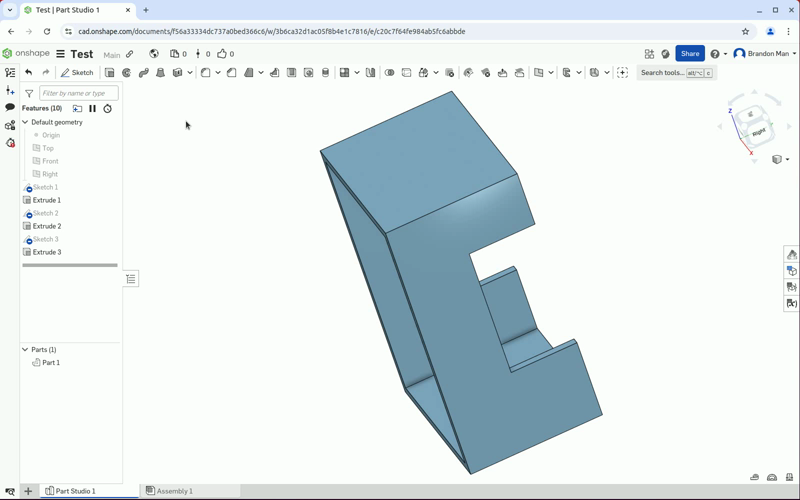
key(right, 2)
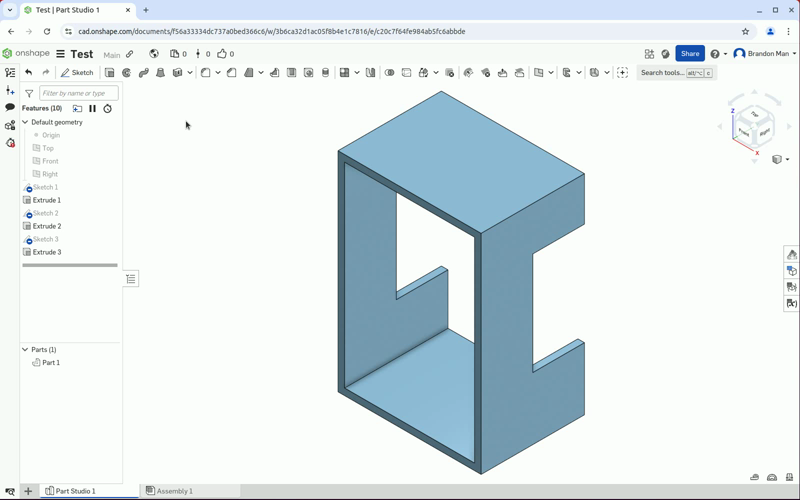
mouse_move(73, 189)
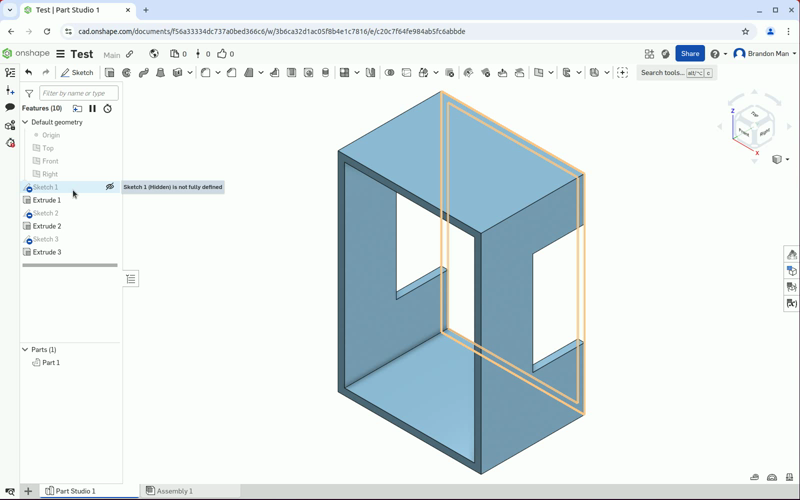
click(73, 189)